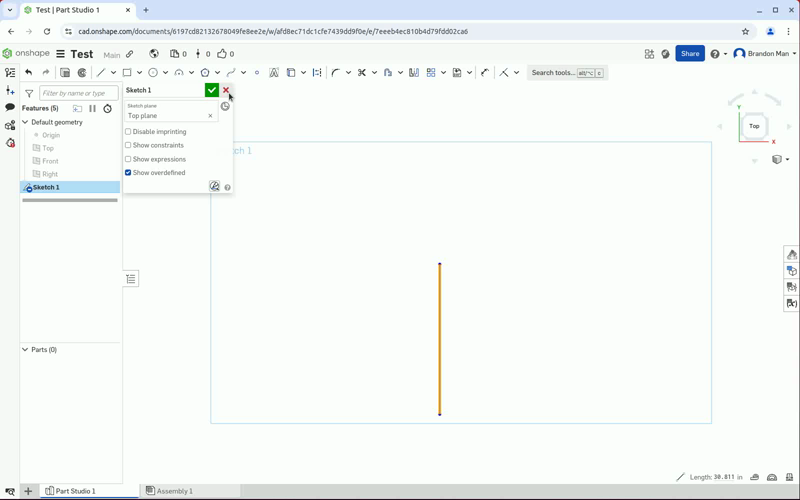
key(shift+h)
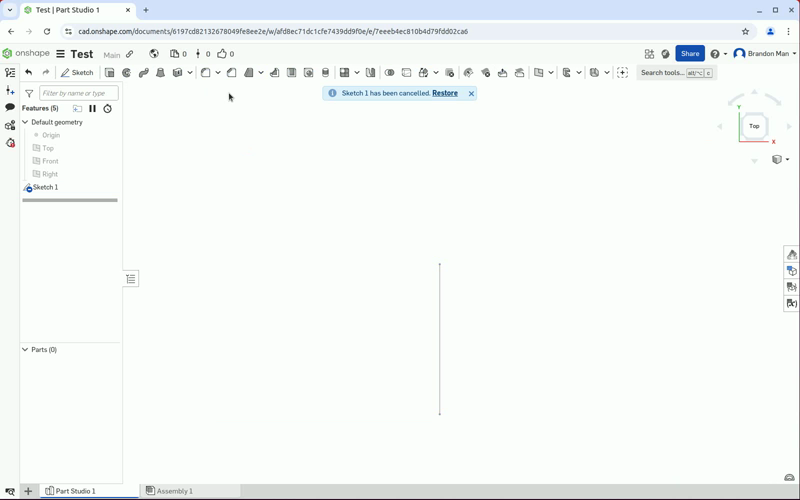
key(shift+s)
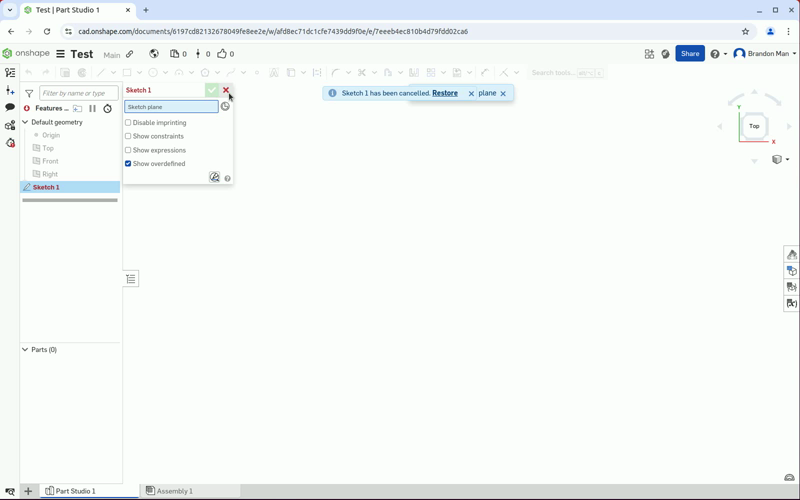
mouse_move(73, 150)
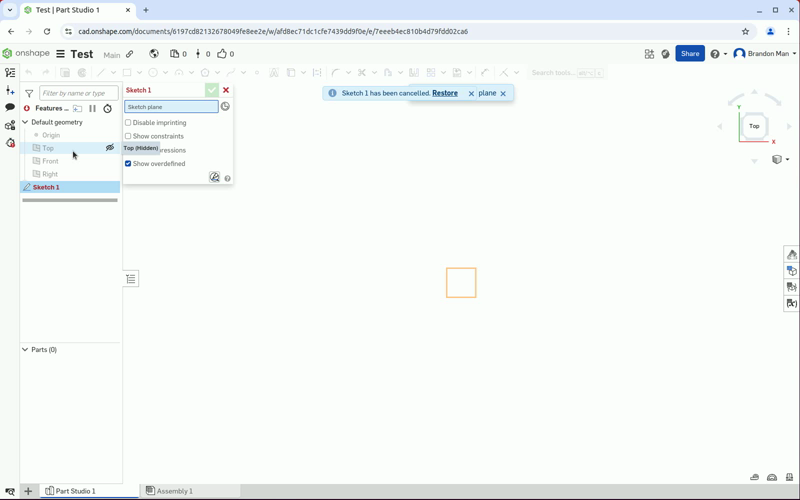
click(73, 150)
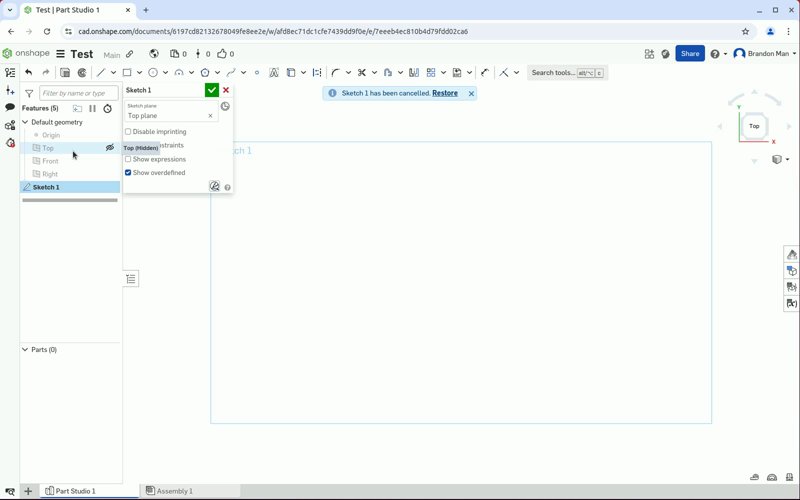
mouse_move(73, 352)
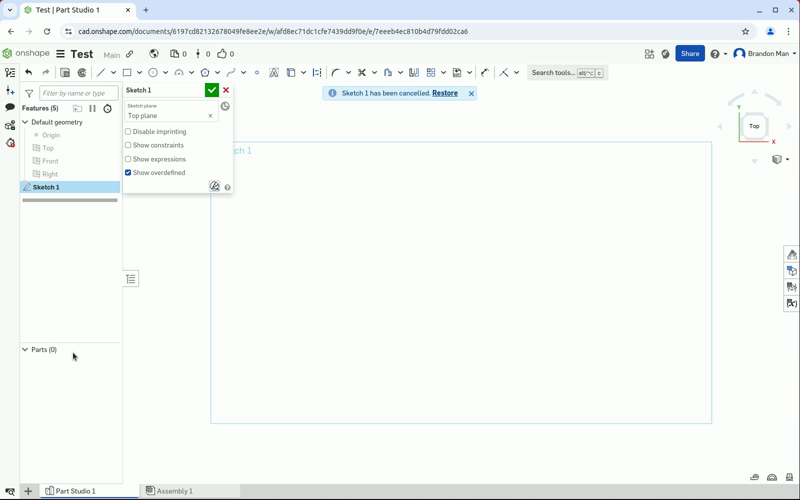
key(y)
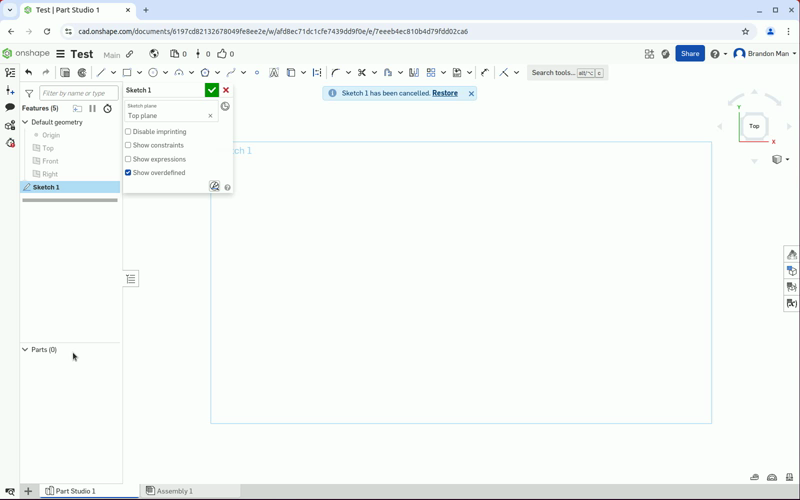
key(l)
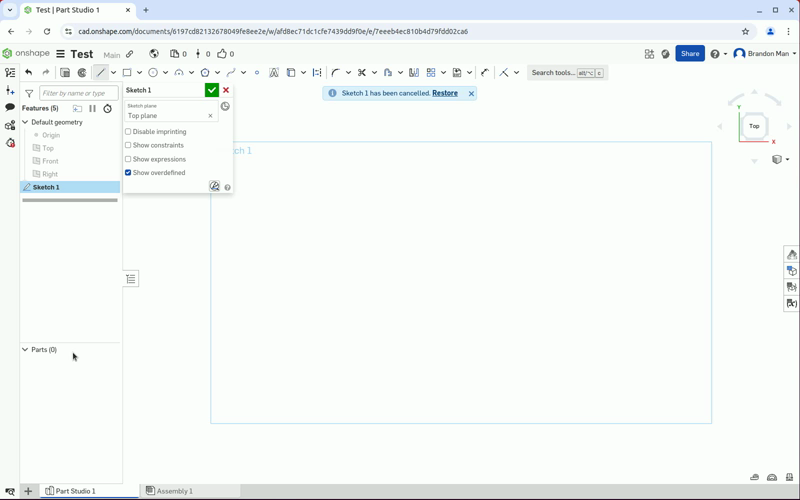
key_down(shift)
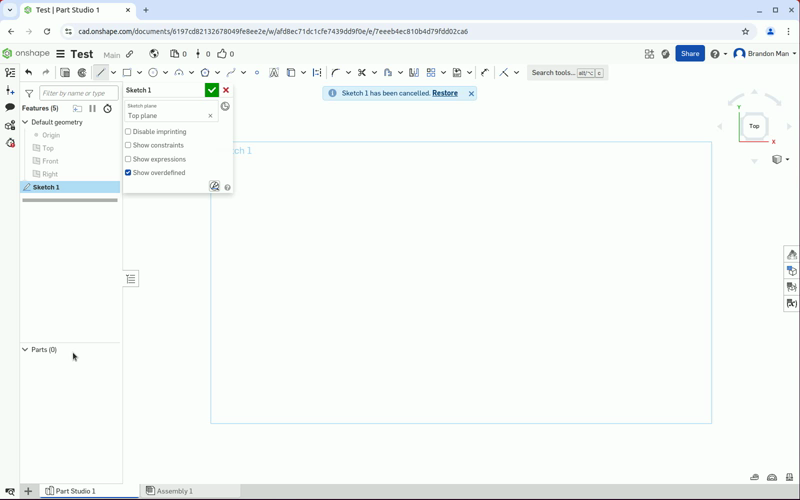
mouse_move(348, 353)
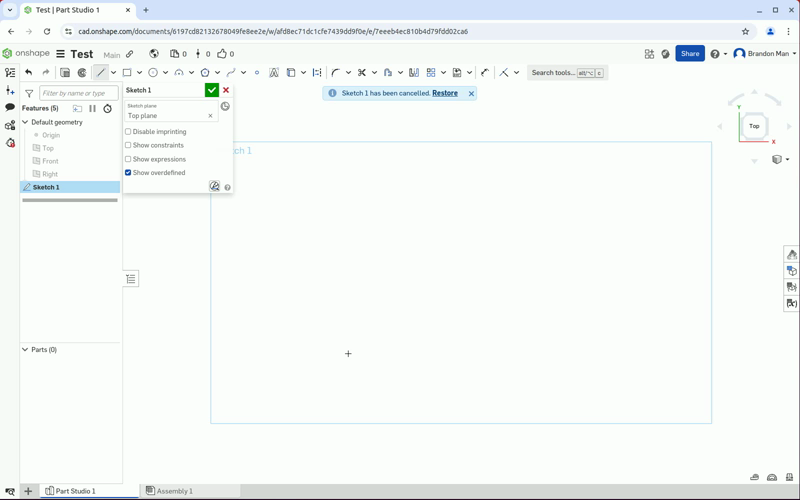
click(348, 353)
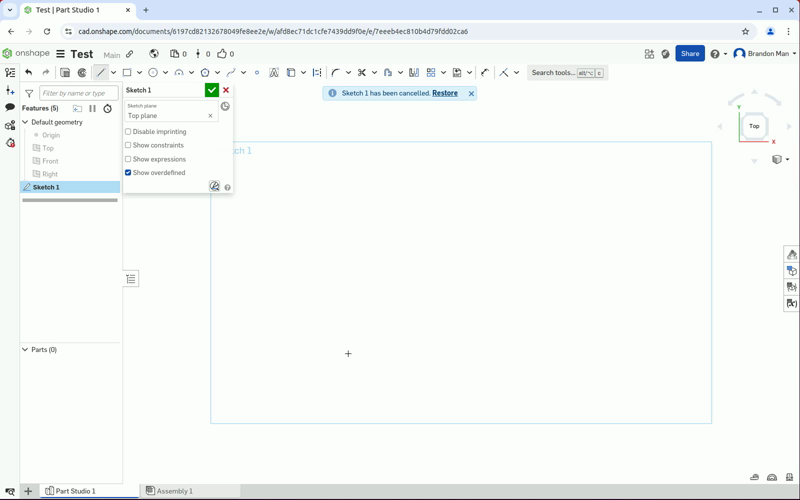
key_up(shift)
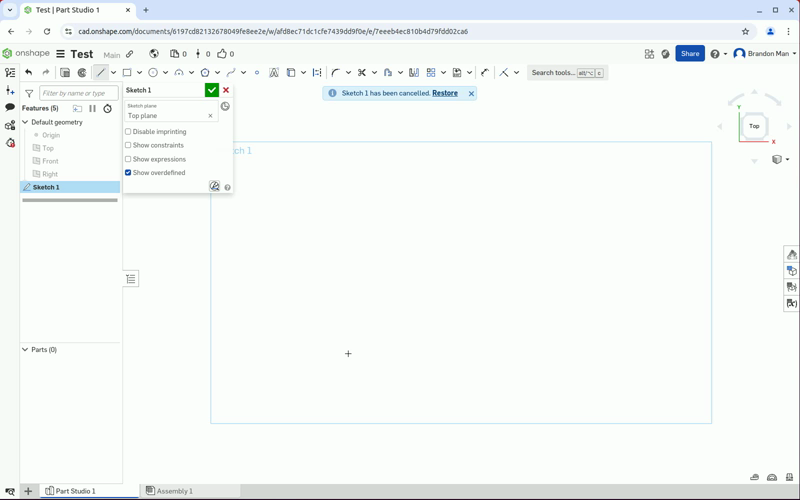
key_down(shift)
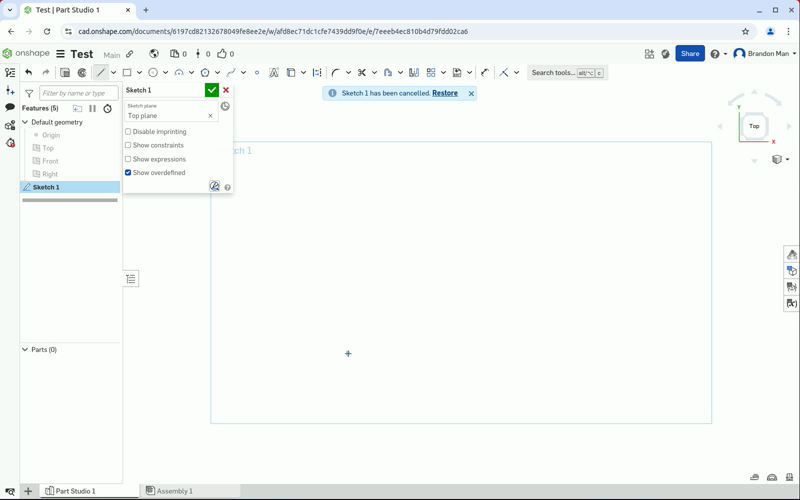
mouse_move(572, 353)
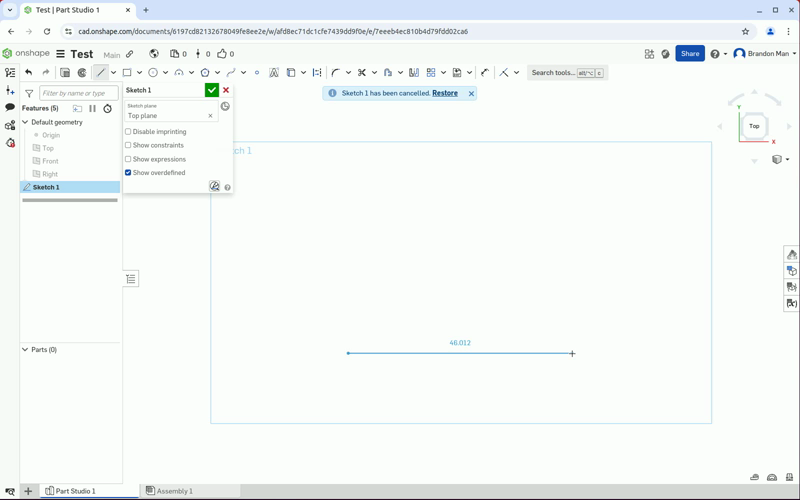
click(572, 353)
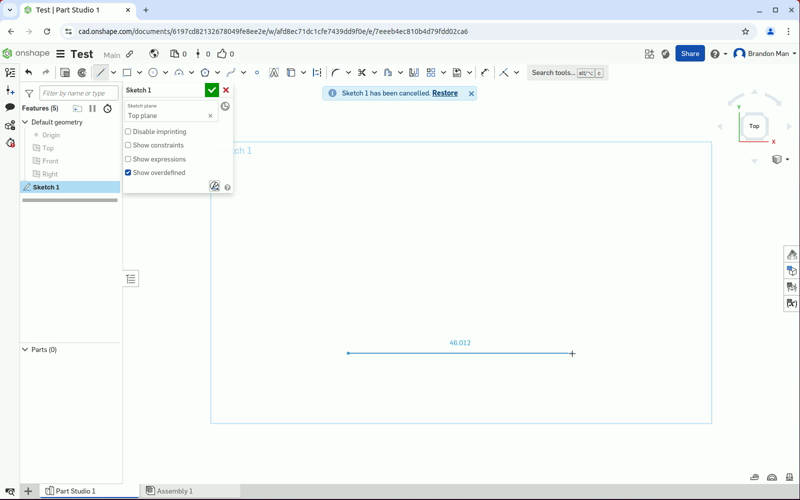
key_up(shift)
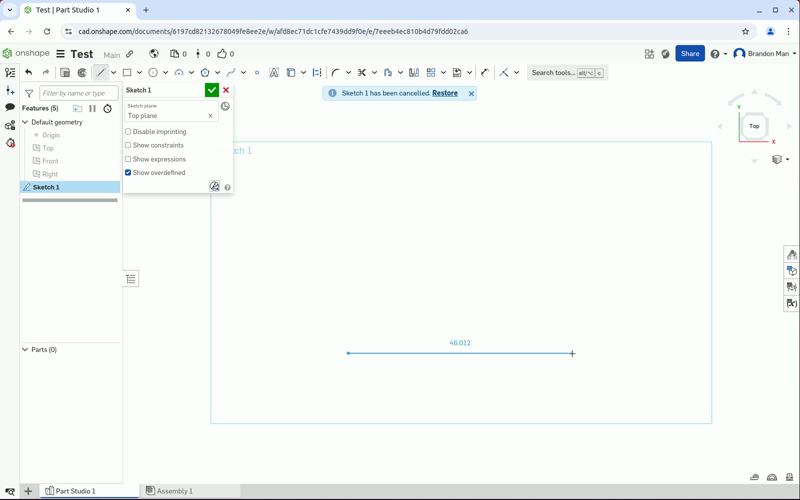
key_down(shift)
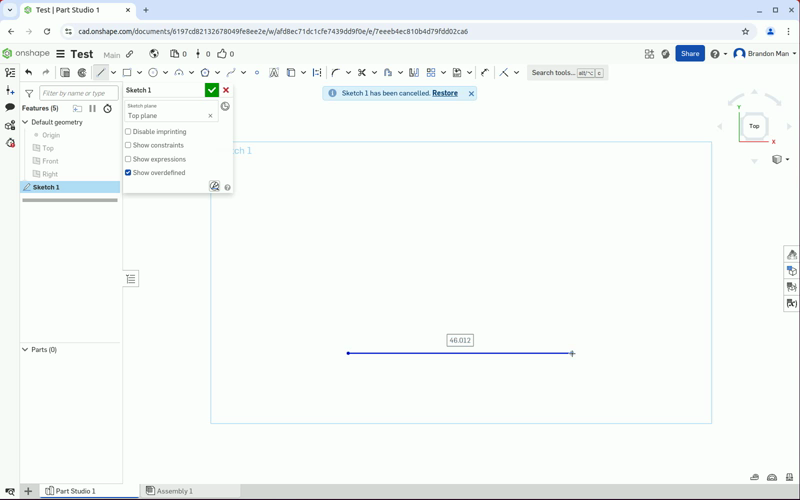
mouse_move(572, 214)
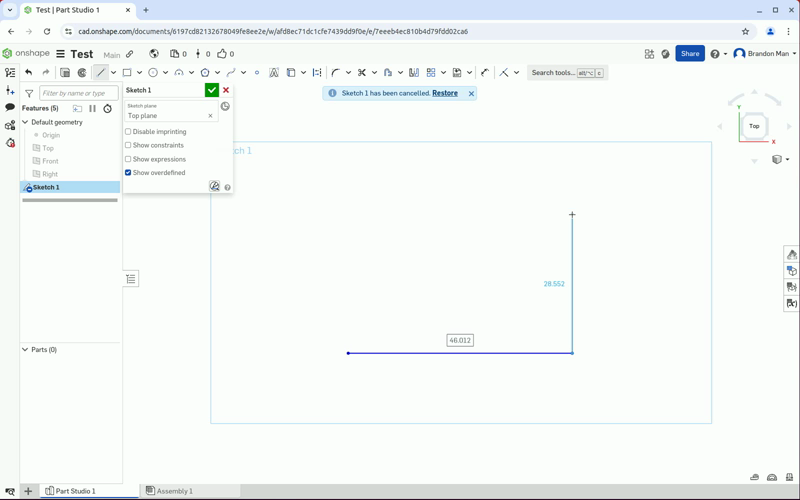
click(572, 214)
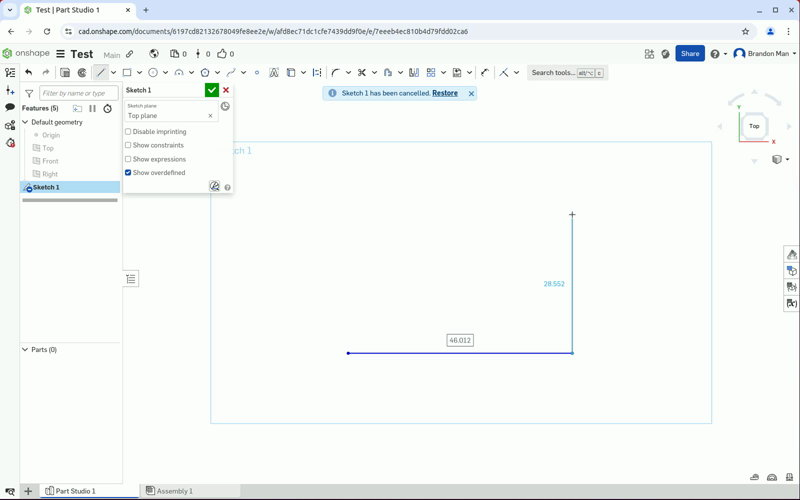
key_up(shift)
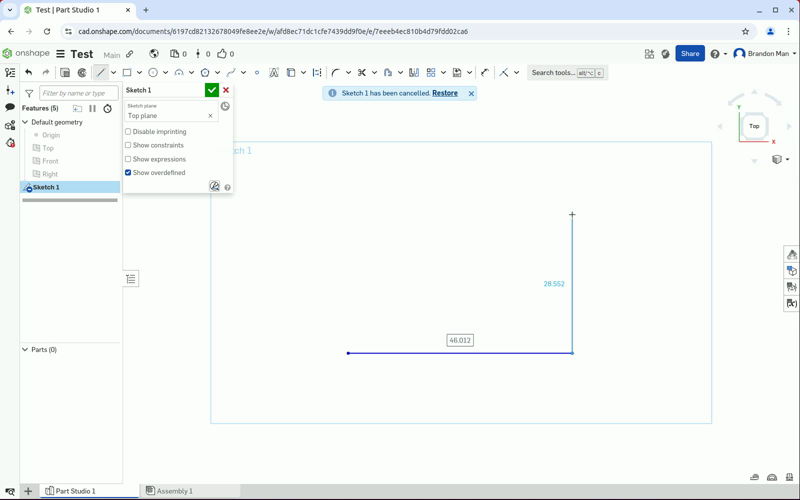
key_down(shift)
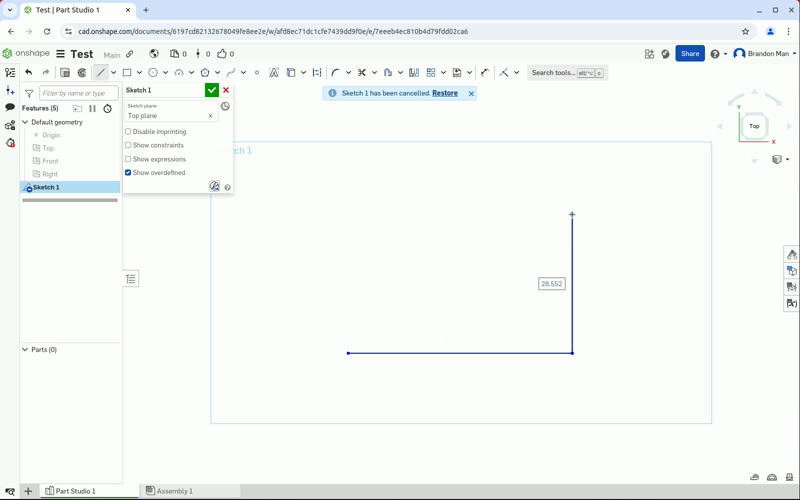
mouse_move(348, 214)
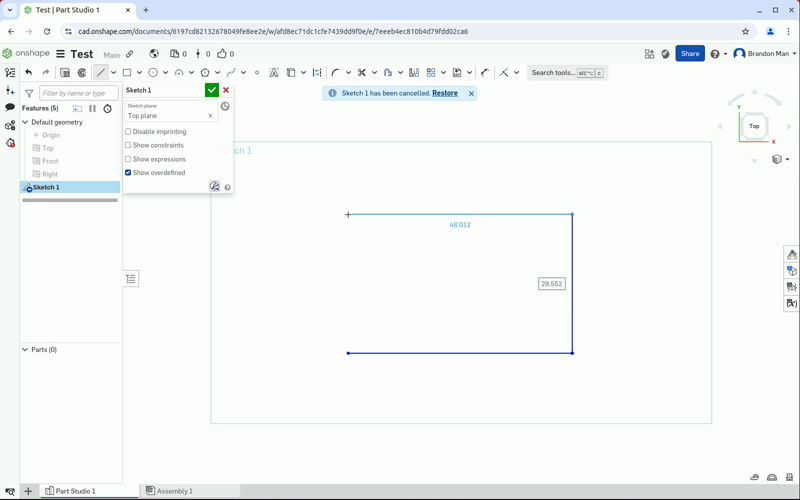
click(348, 214)
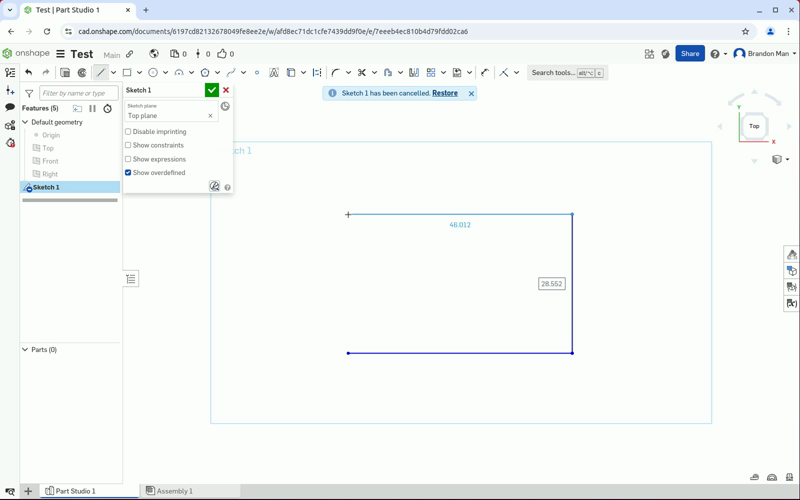
key_up(shift)
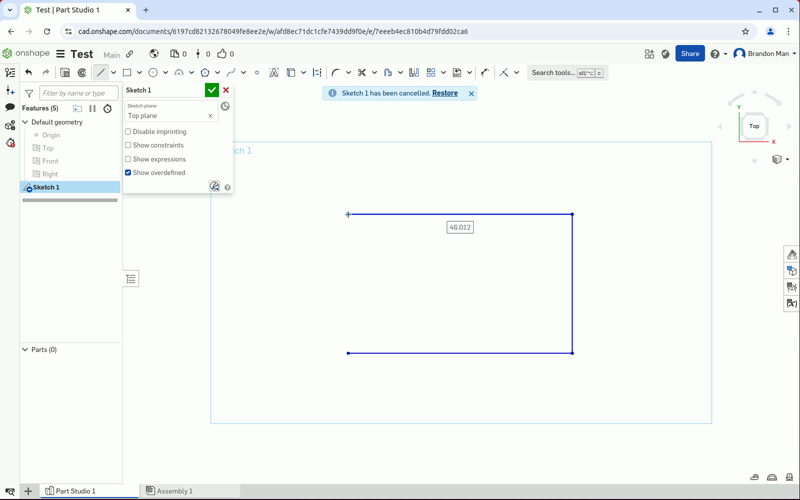
key_down(shift)
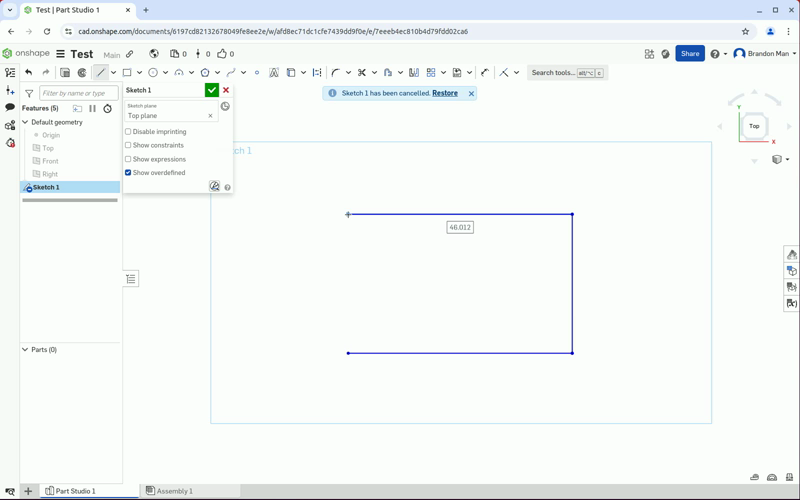
mouse_move(348, 353)
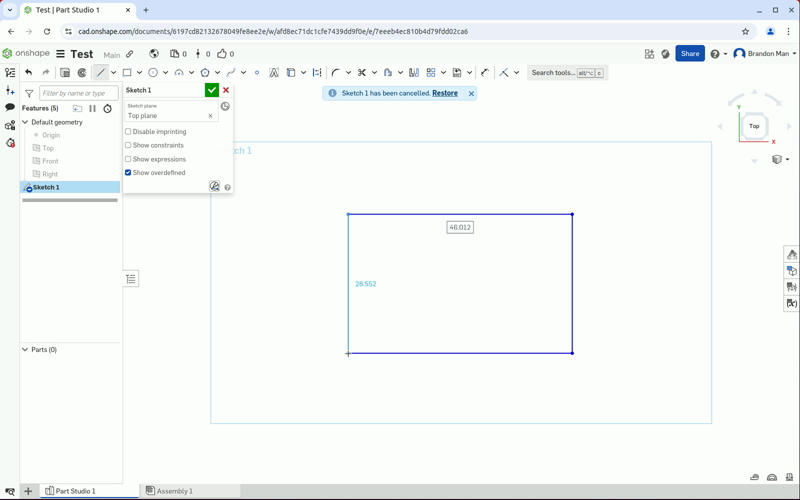
key_up(shift)
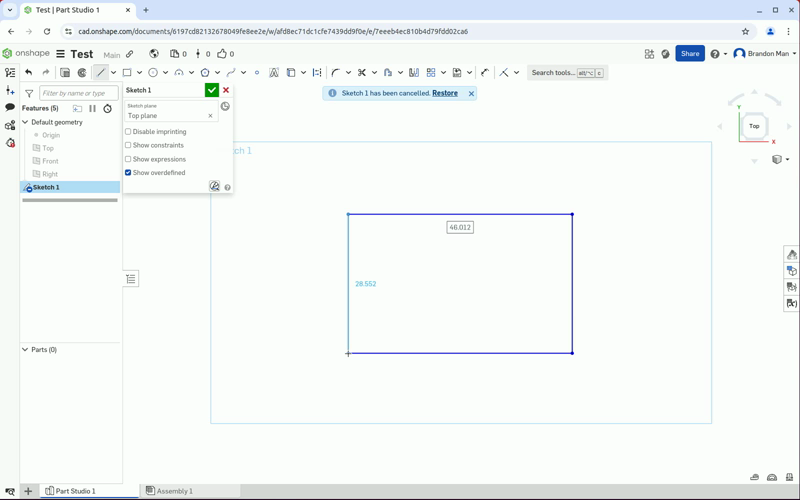
click(348, 353)
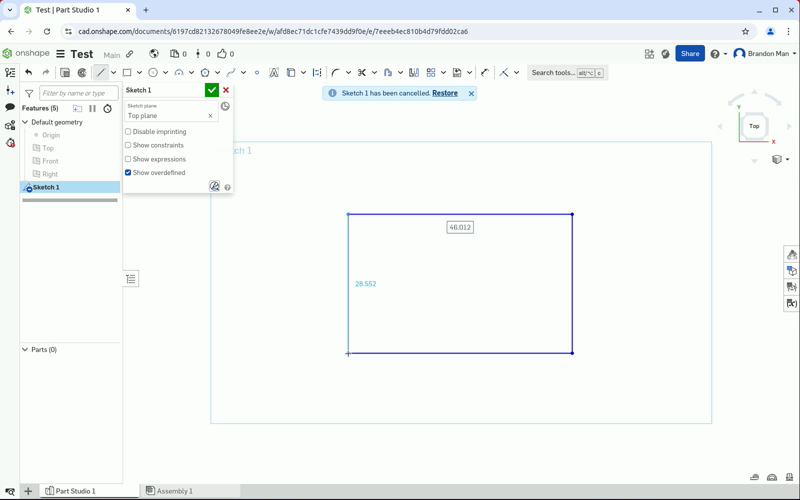
key(esc)
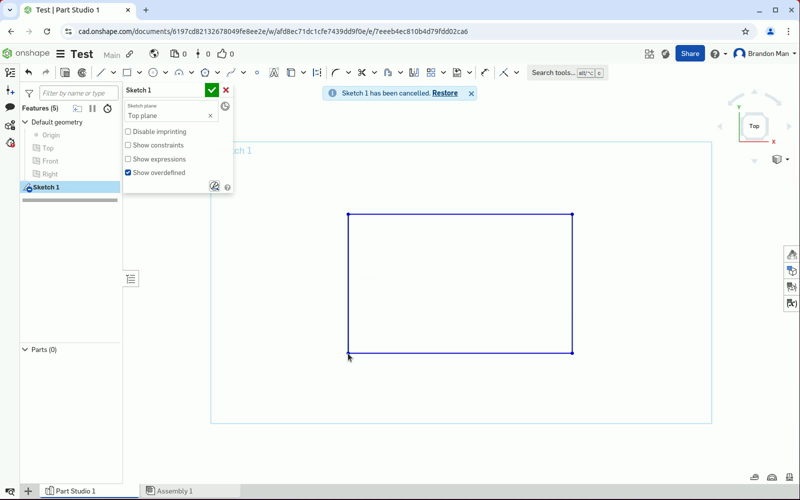
mouse_move(387, 253)
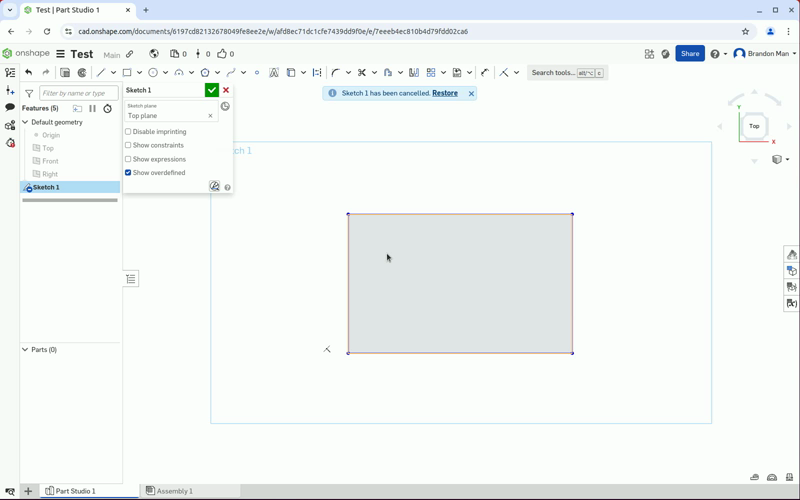
click(387, 253)
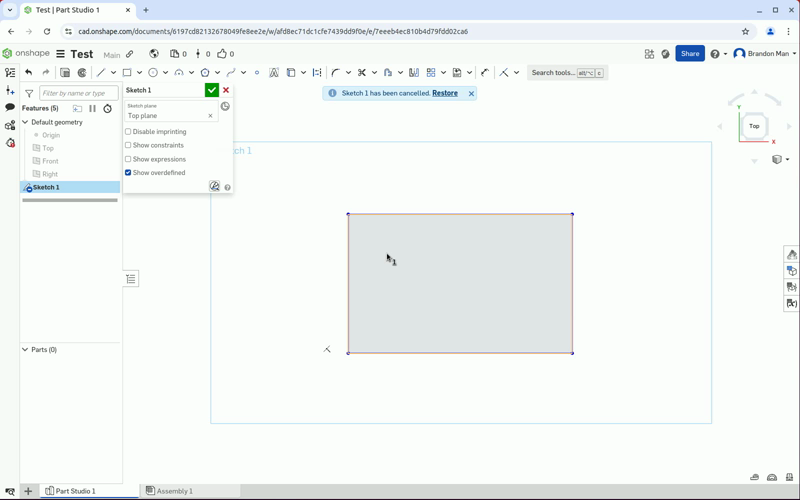
mouse_move(73, 352)
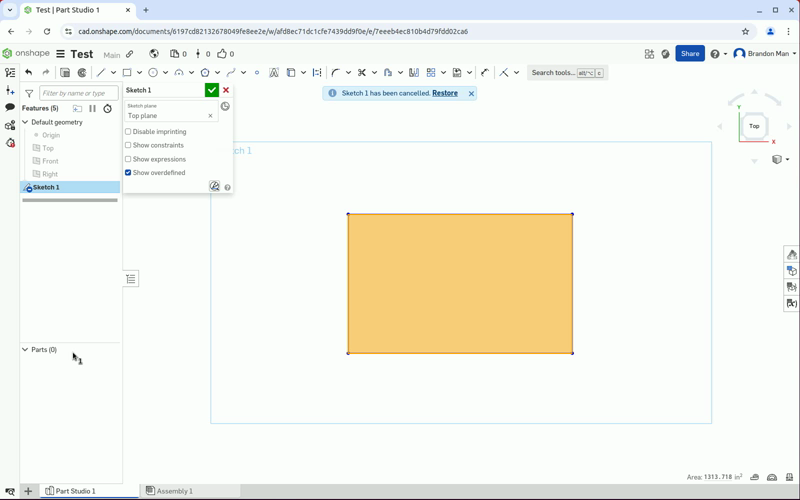
key(shift+y)
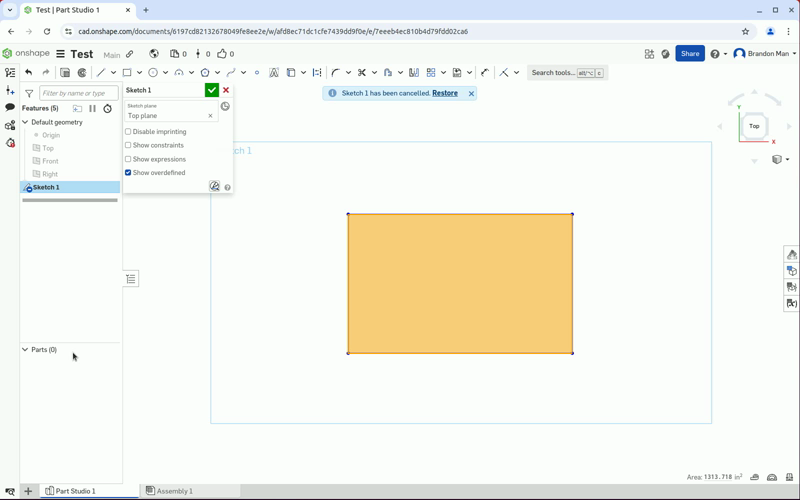
key(shift+e)
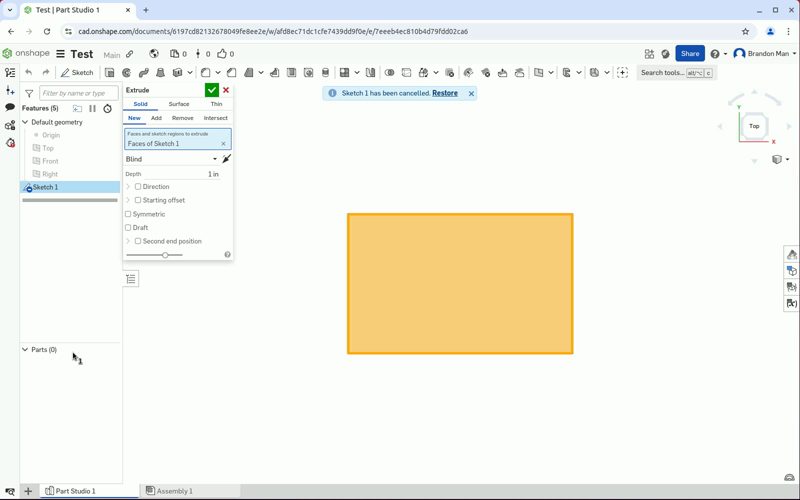
mouse_move(143, 106)
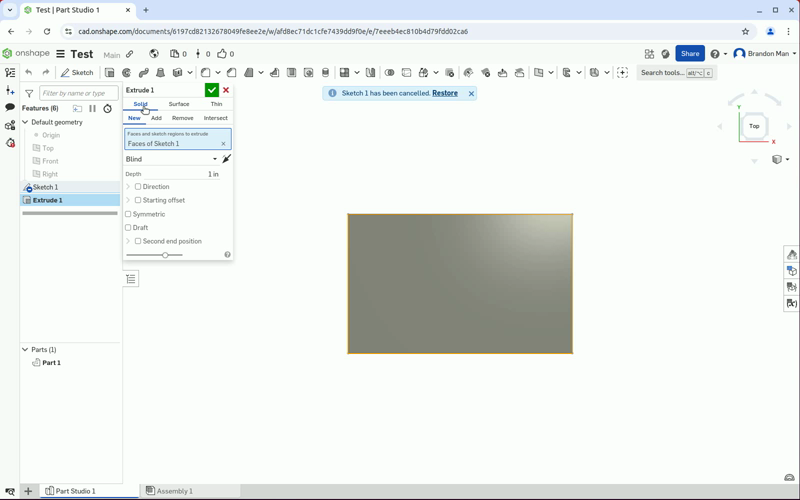
click(143, 106)
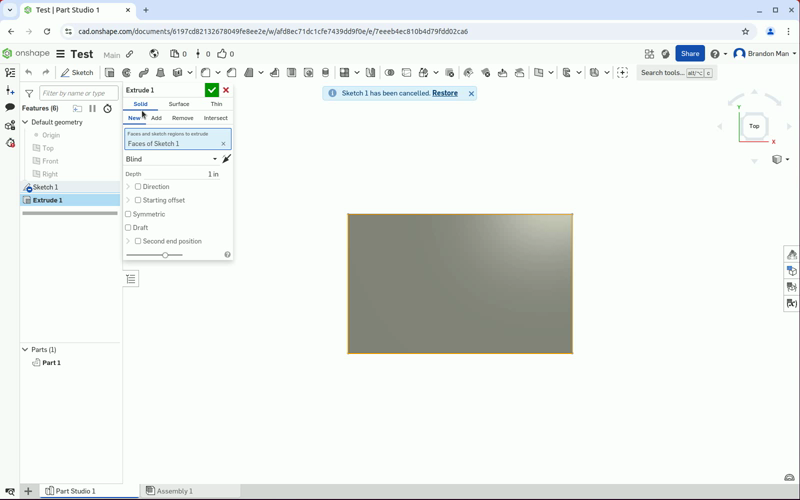
mouse_move(137, 120)
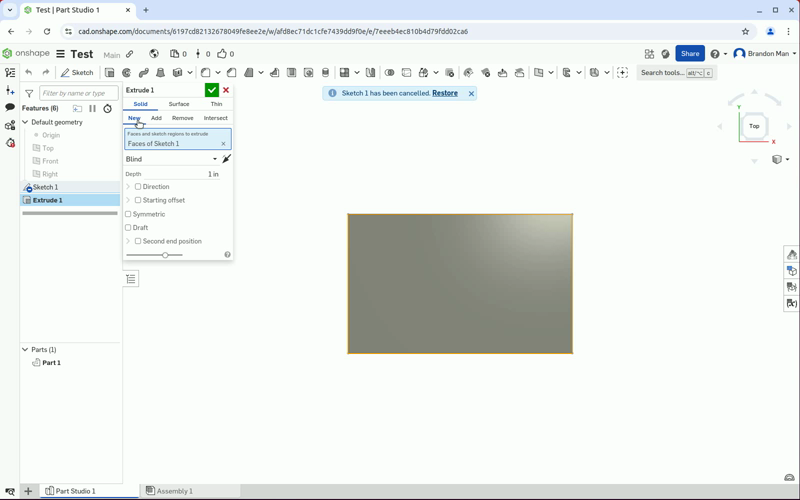
click(137, 120)
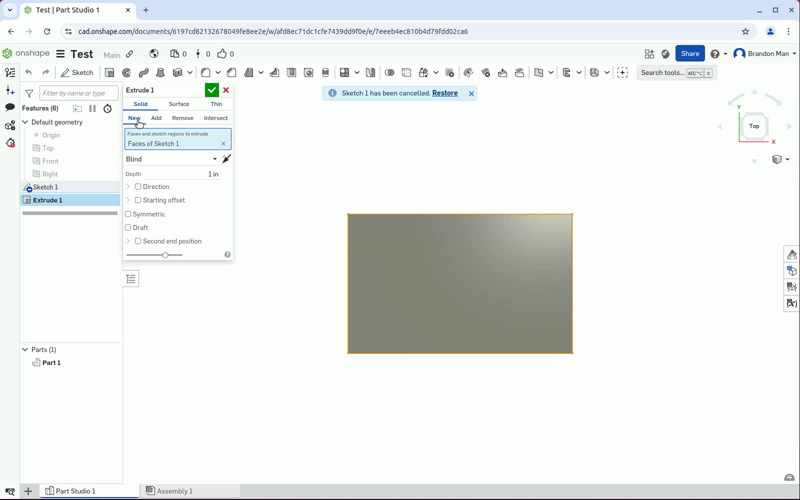
key(tab, 4)
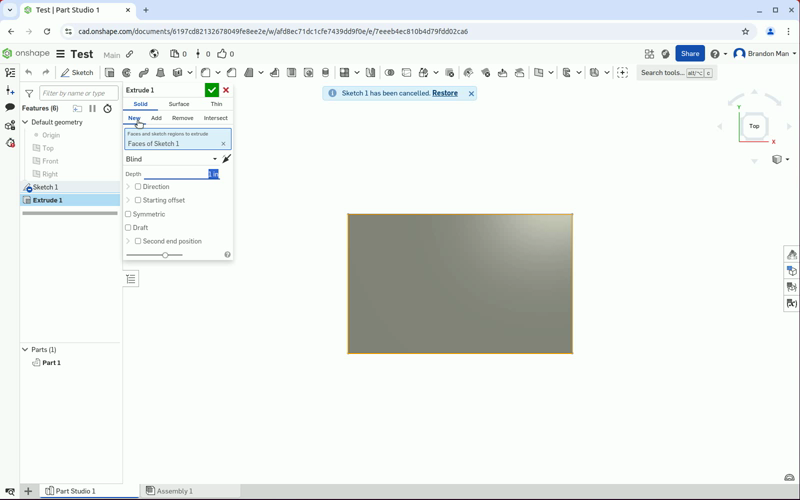
text(1.685)
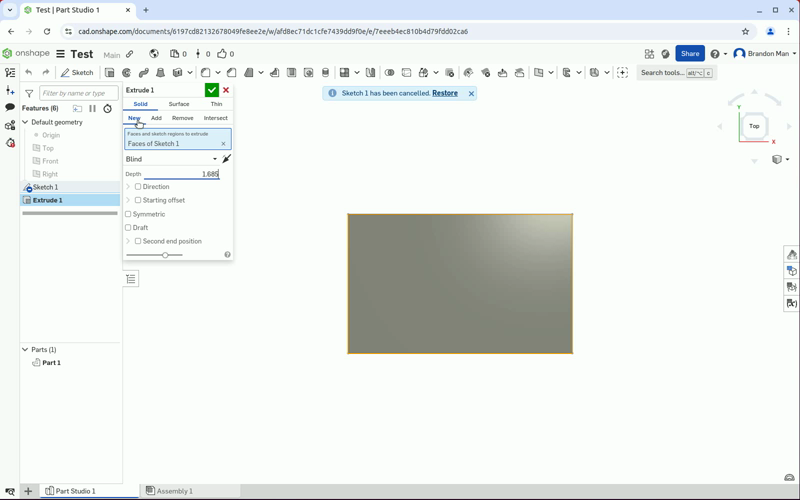
key(enter)
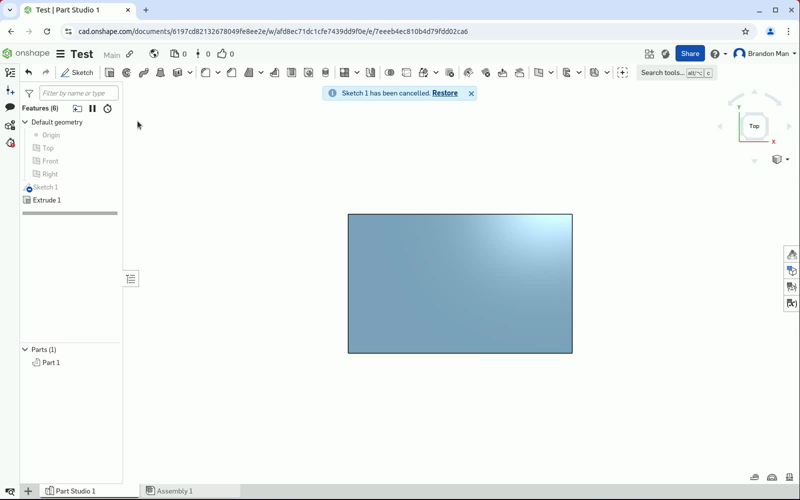
key(shift+h)
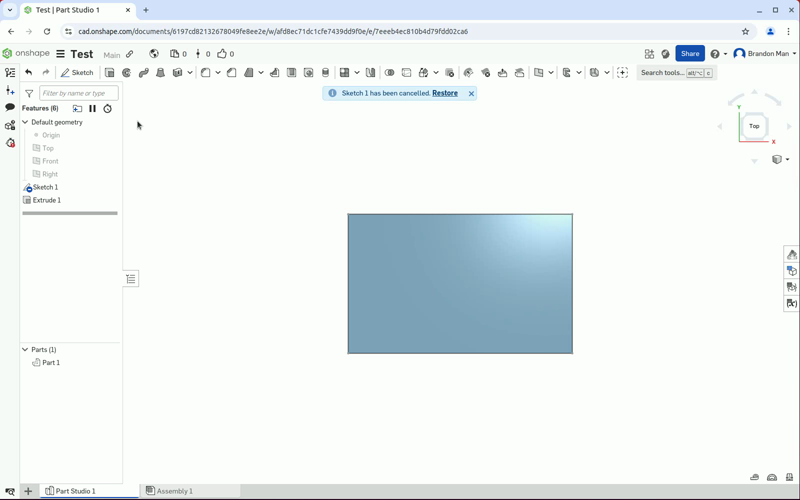
key(shift+h)
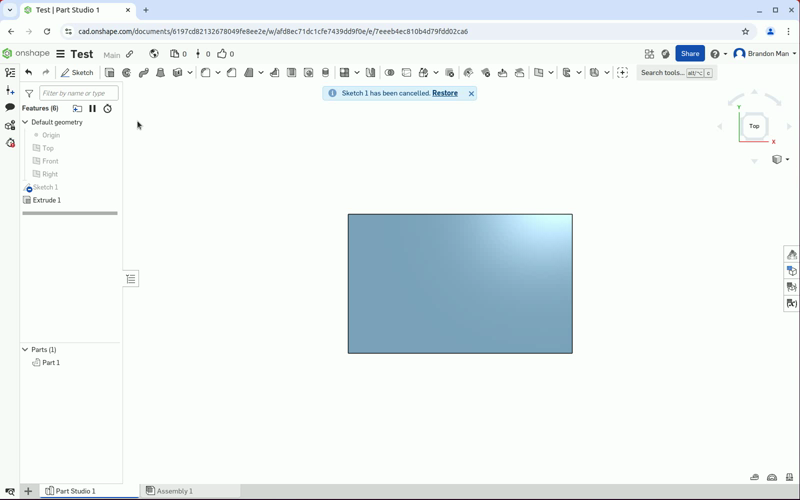
mouse_move(73, 189)
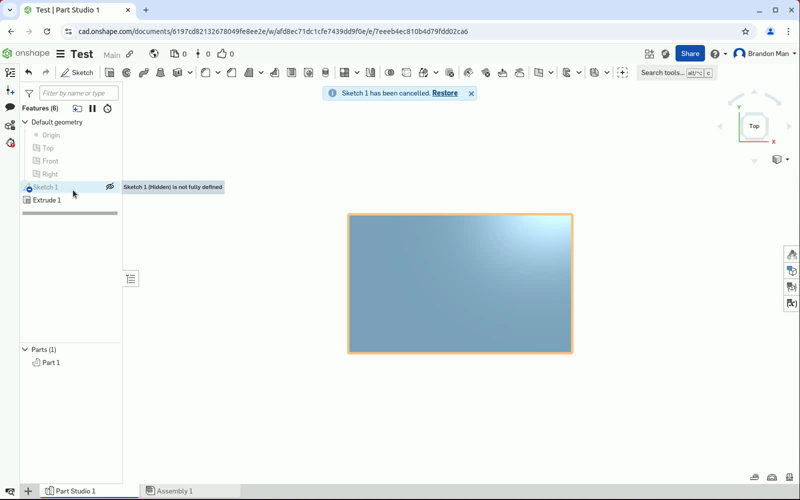
click(73, 189)
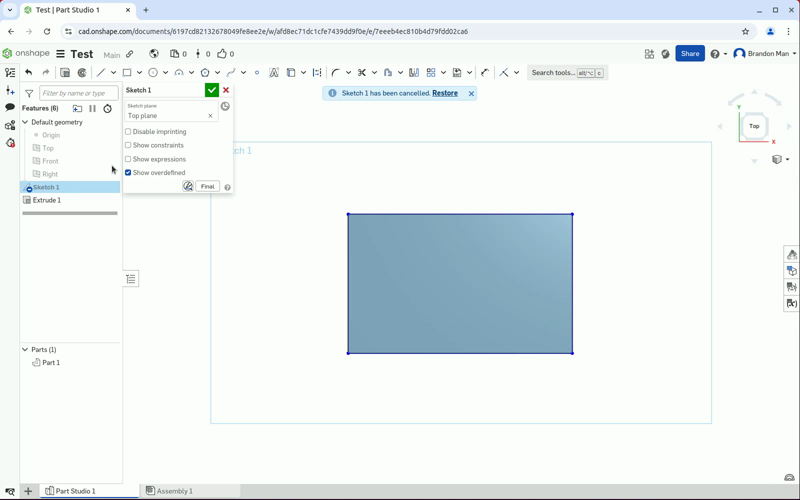
mouse_move(229, 92)
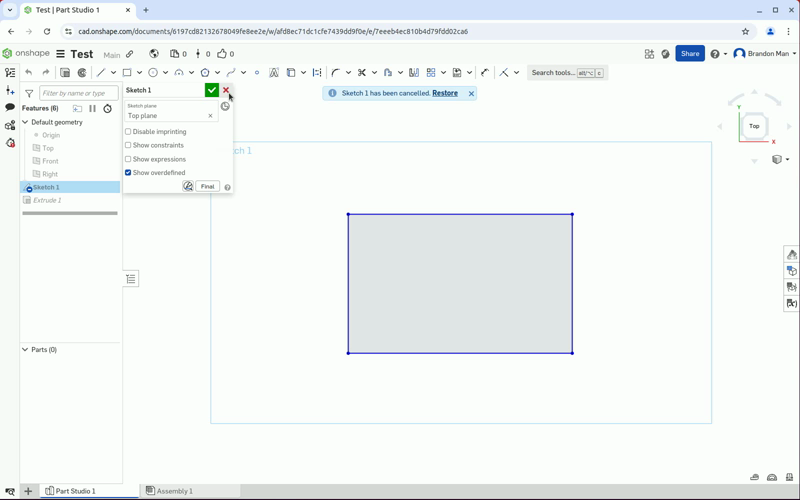
click(229, 92)
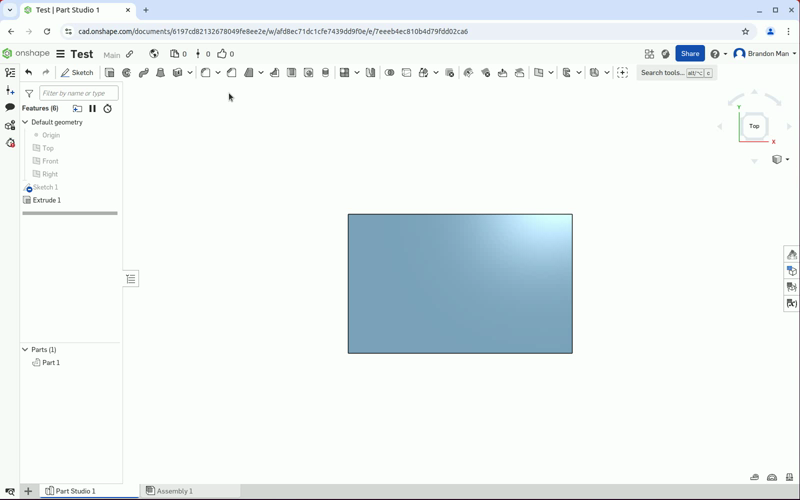
mouse_move(541, 75)
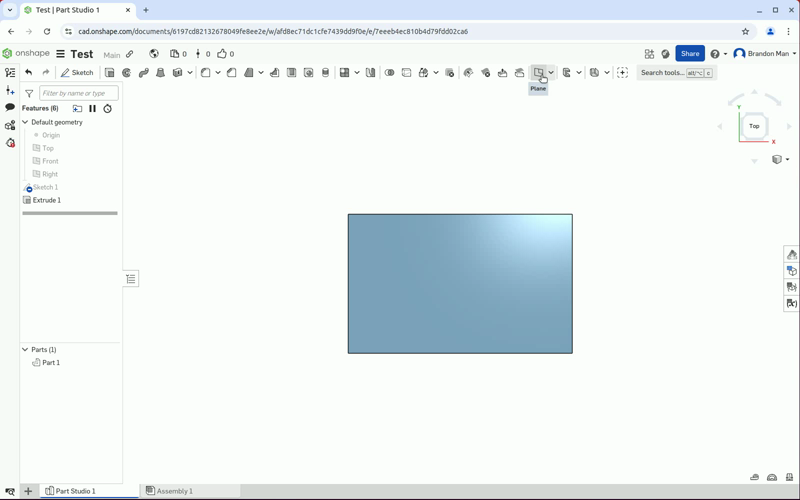
click(541, 75)
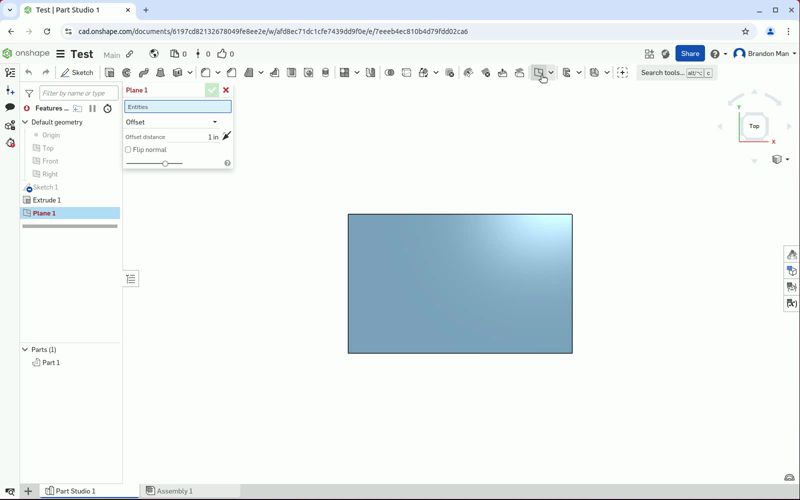
mouse_move(73, 150)
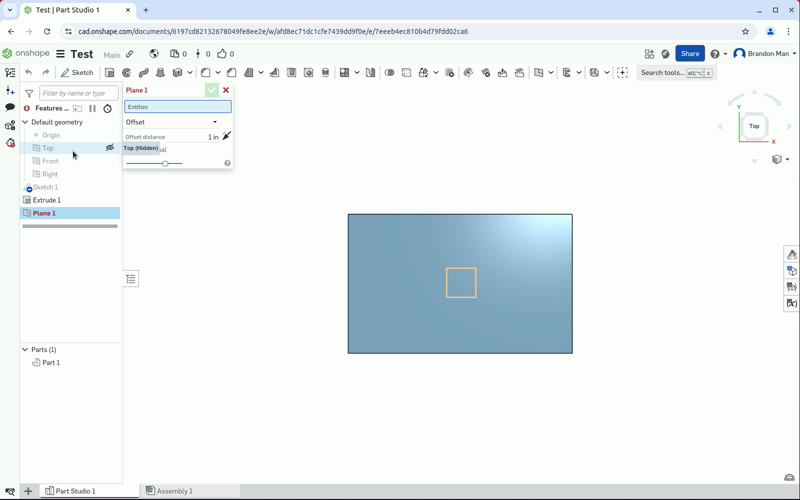
click(73, 150)
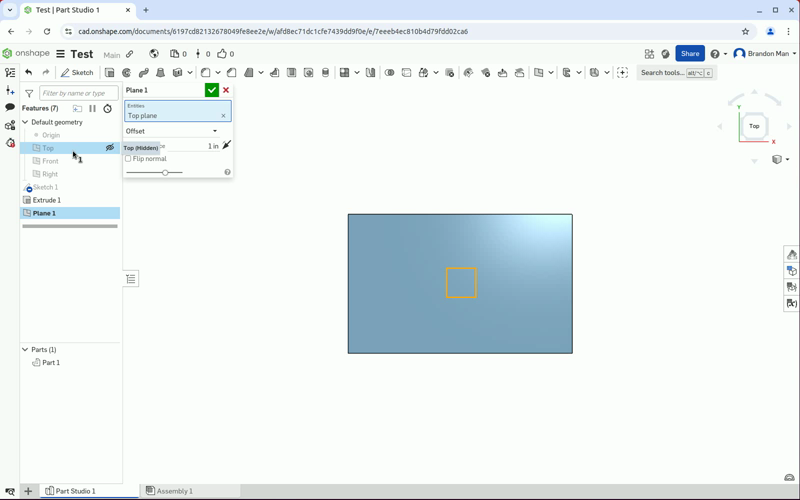
key(tab, 2)
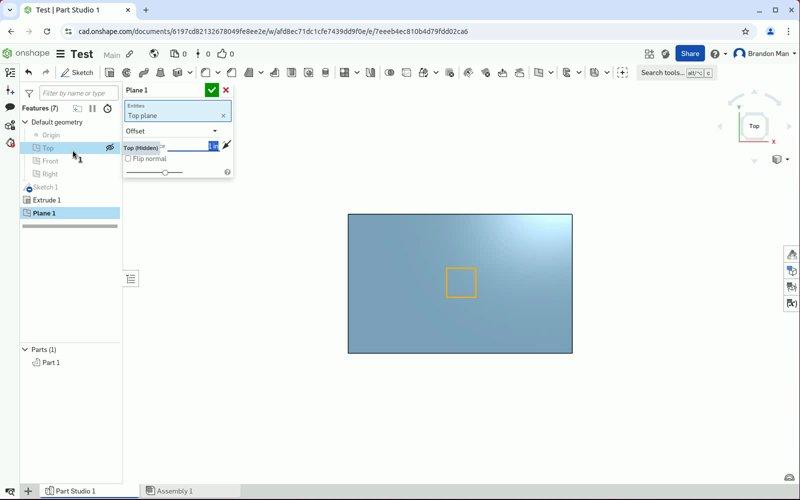
text(1.695)
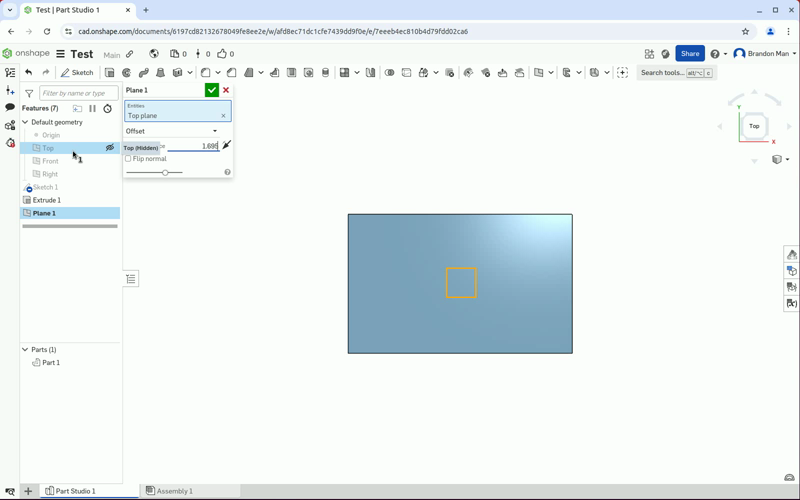
key(enter, 2)
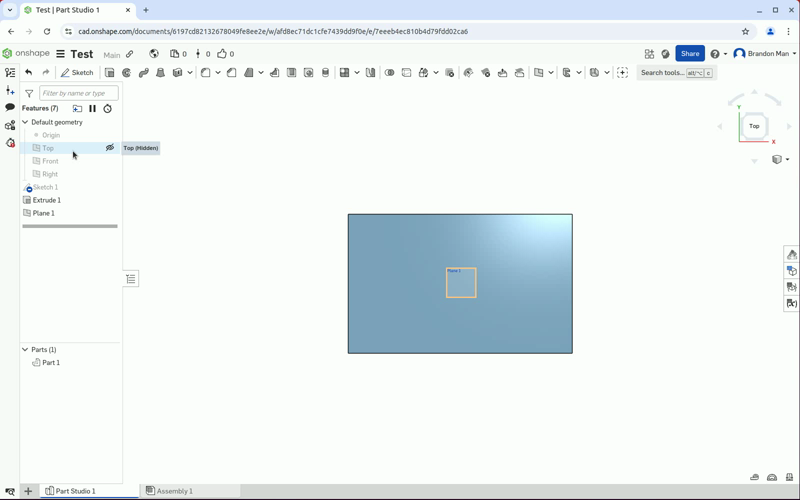
key(shift+s)
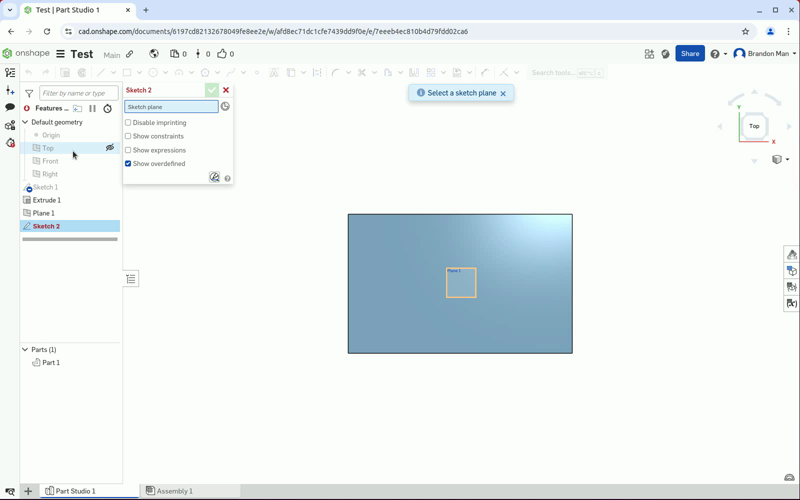
mouse_move(73, 215)
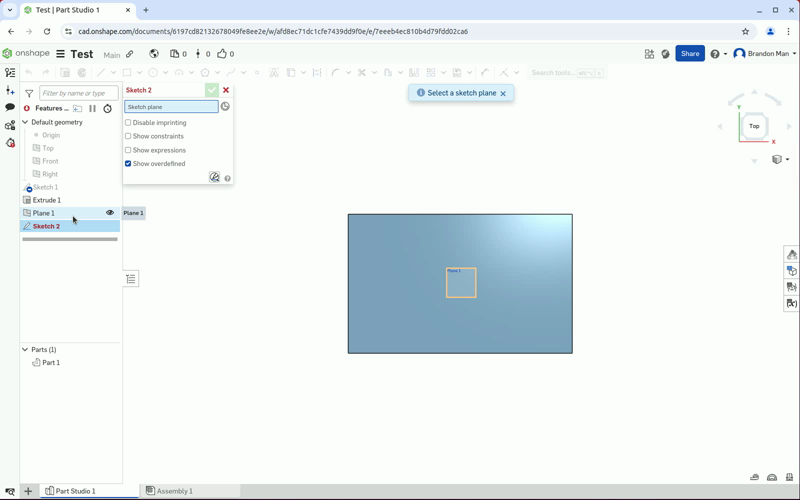
click(73, 215)
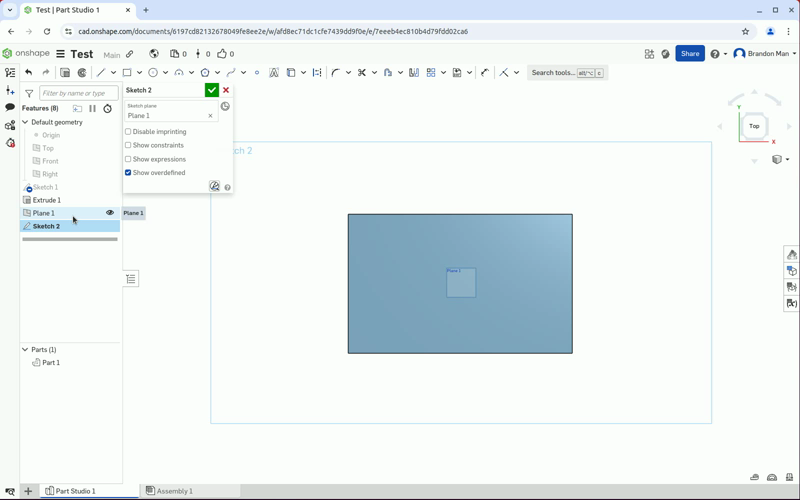
mouse_move(73, 352)
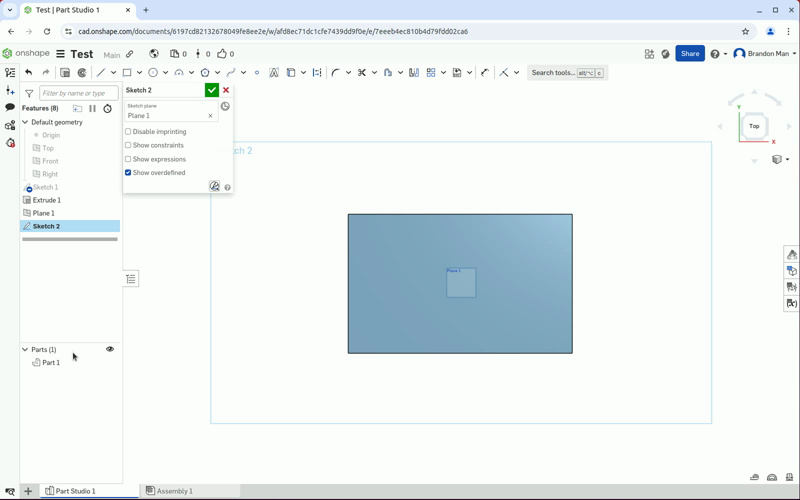
key(y)
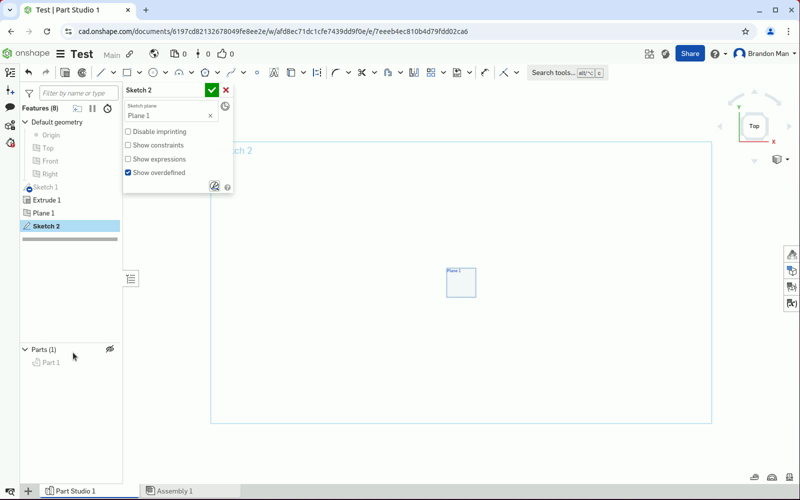
key(l)
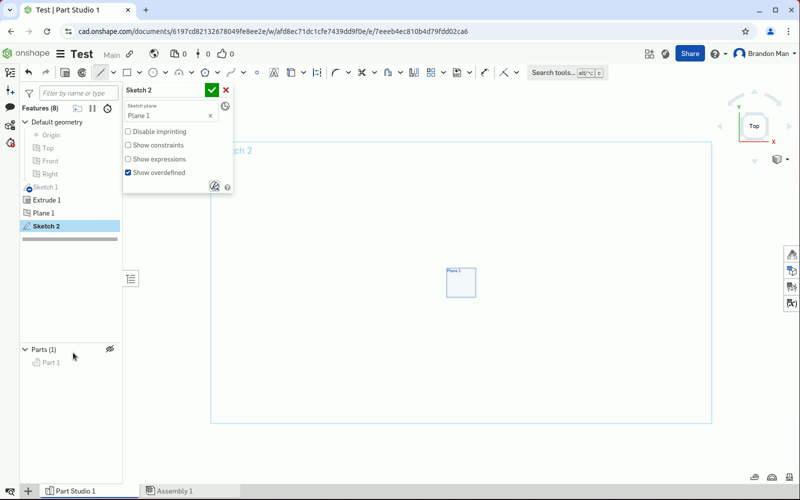
key_down(shift)
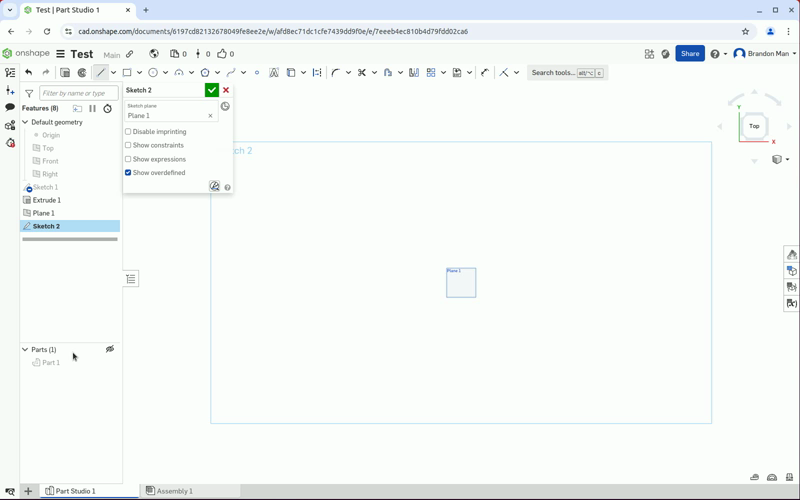
mouse_move(348, 353)
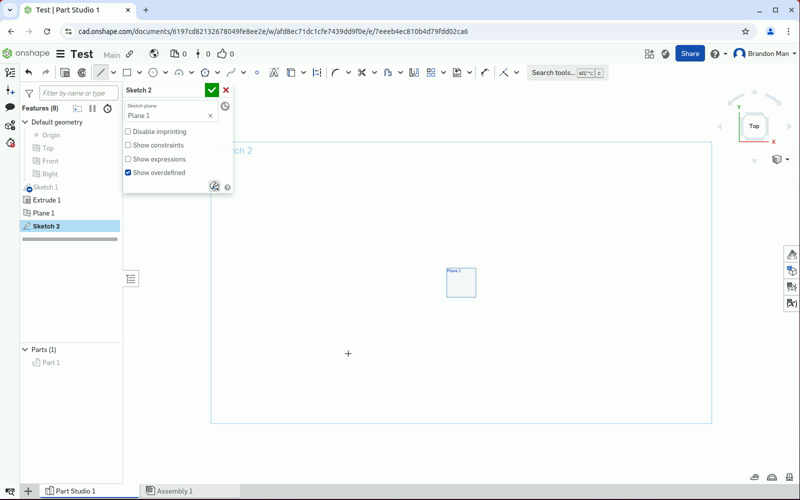
click(348, 353)
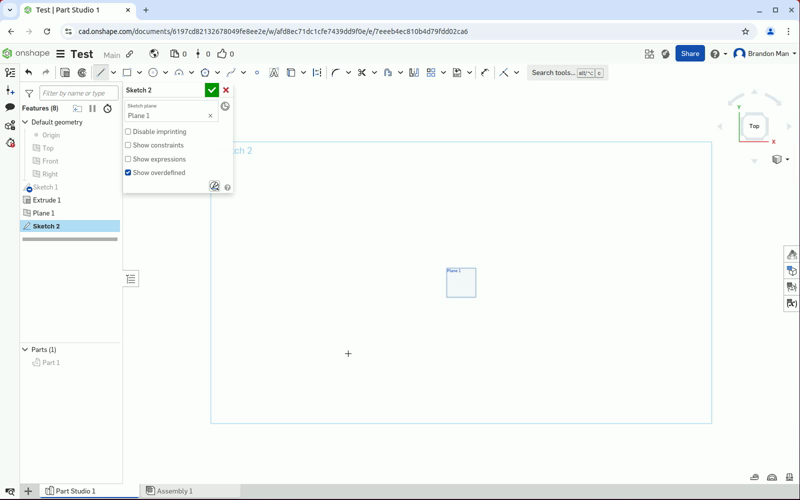
key_up(shift)
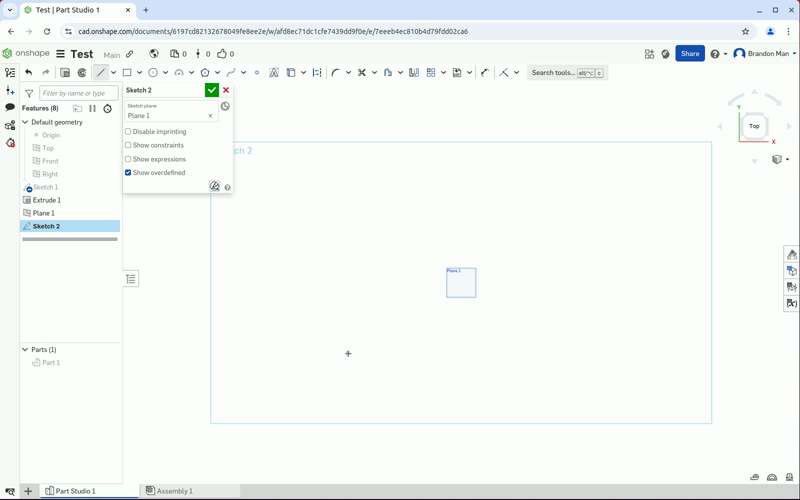
key_down(shift)
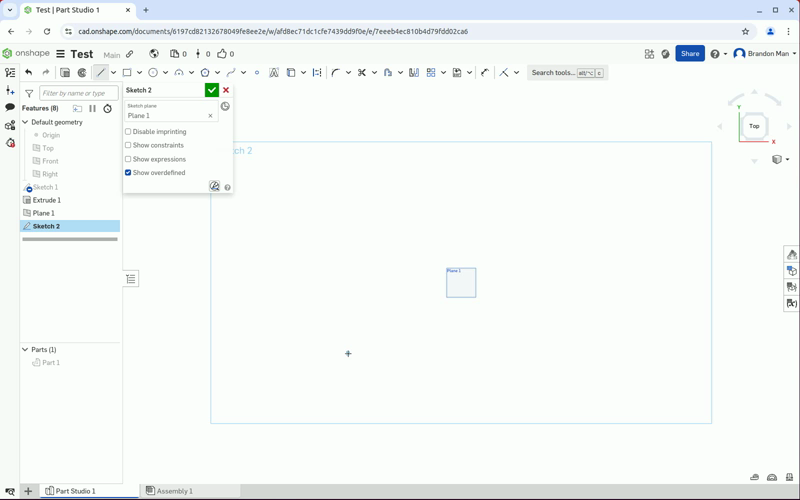
mouse_move(572, 353)
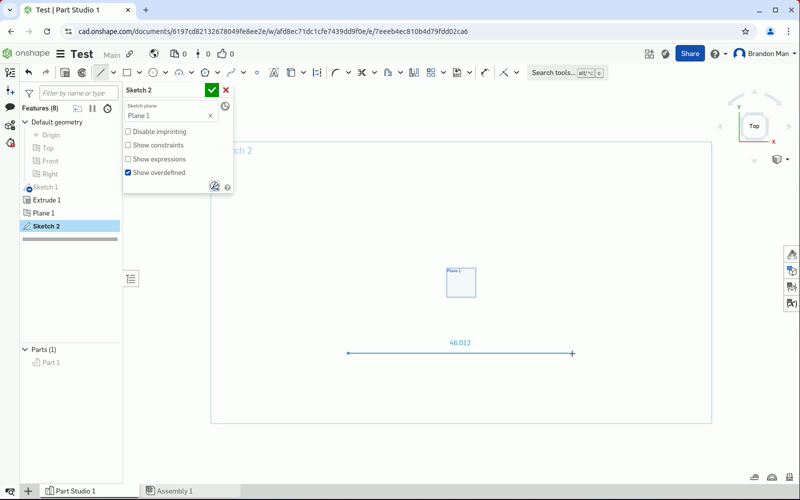
click(572, 353)
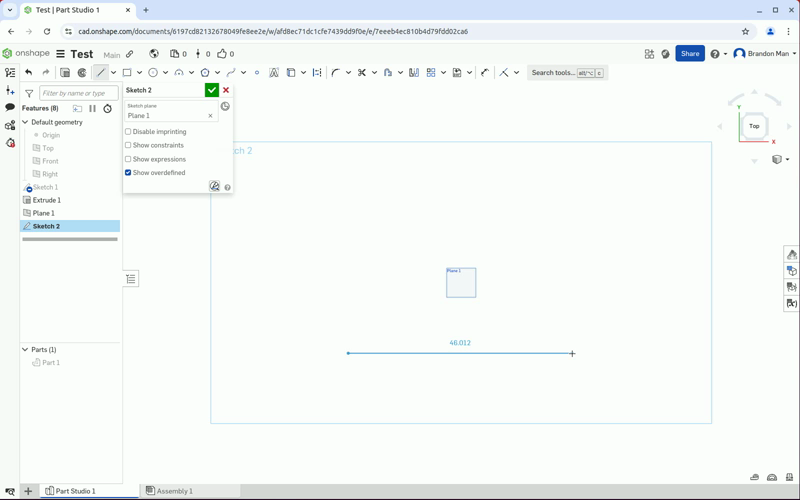
key_up(shift)
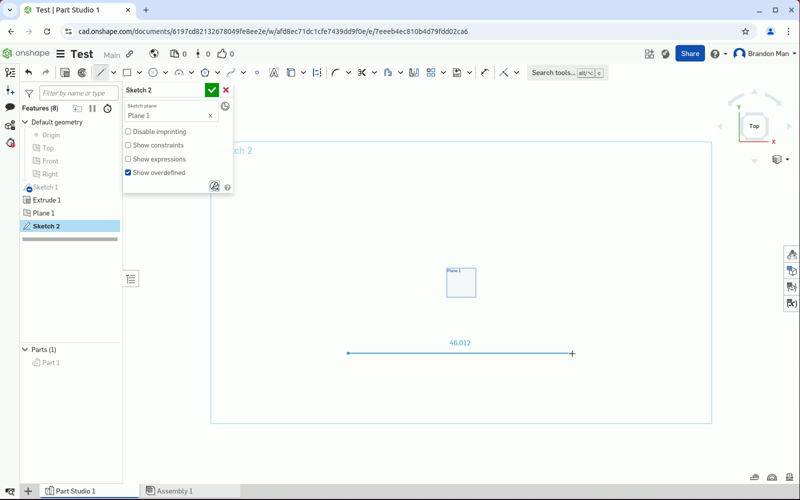
key_down(shift)
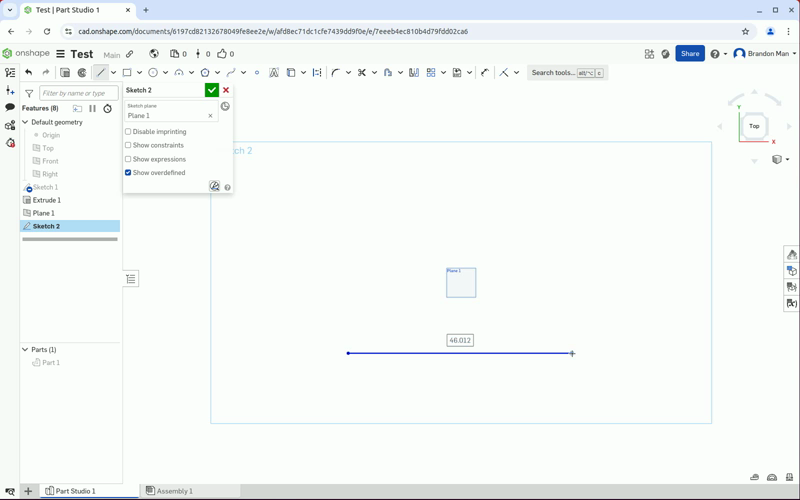
mouse_move(572, 214)
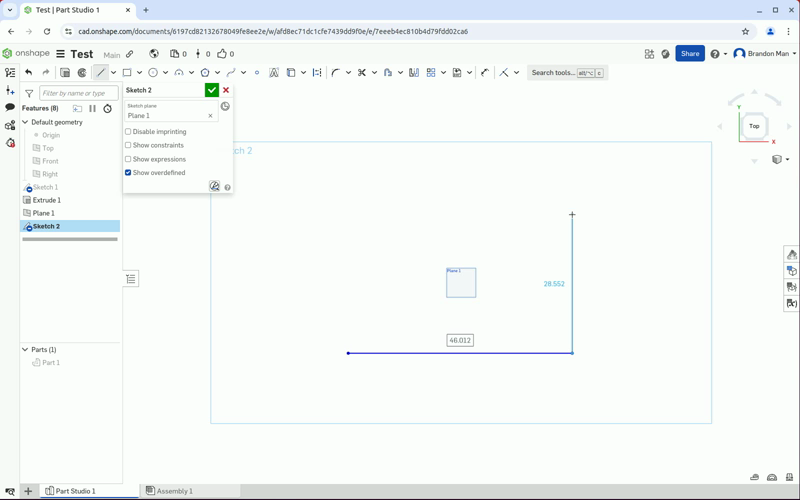
click(572, 214)
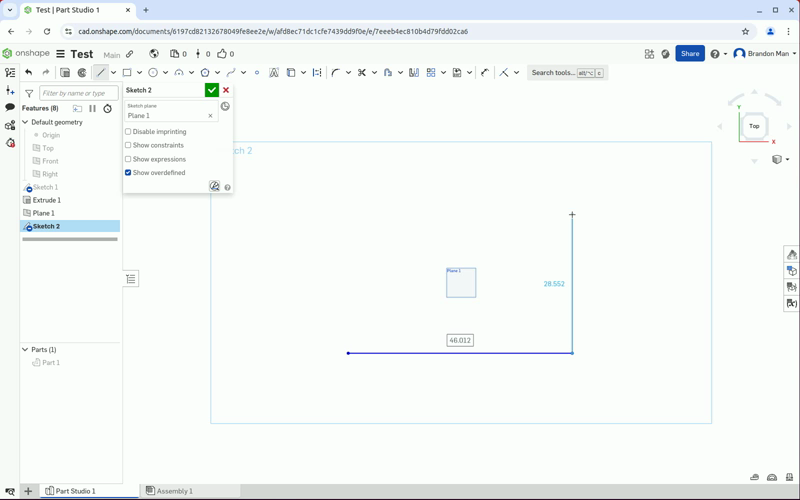
key_up(shift)
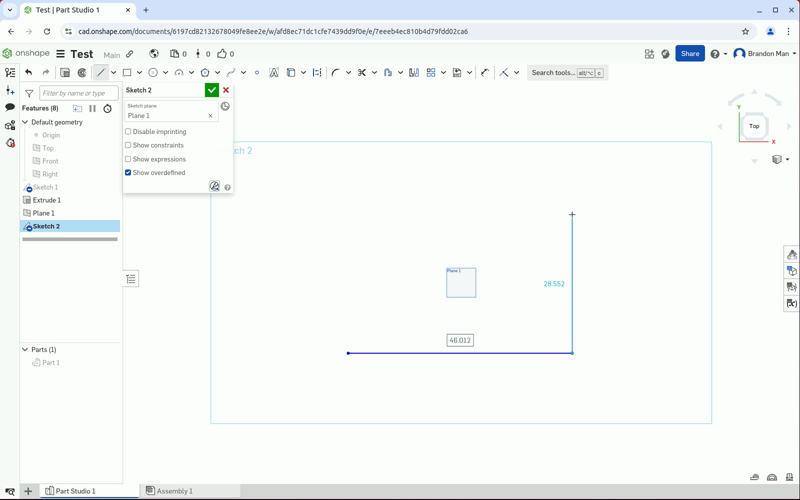
key_down(shift)
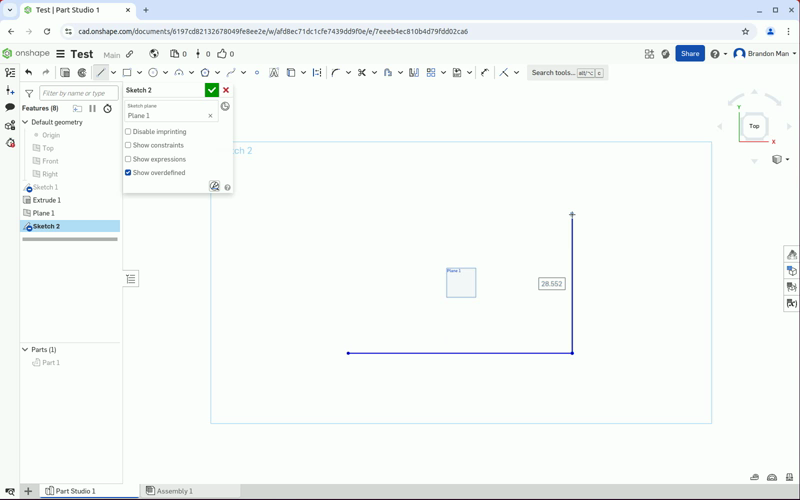
mouse_move(348, 214)
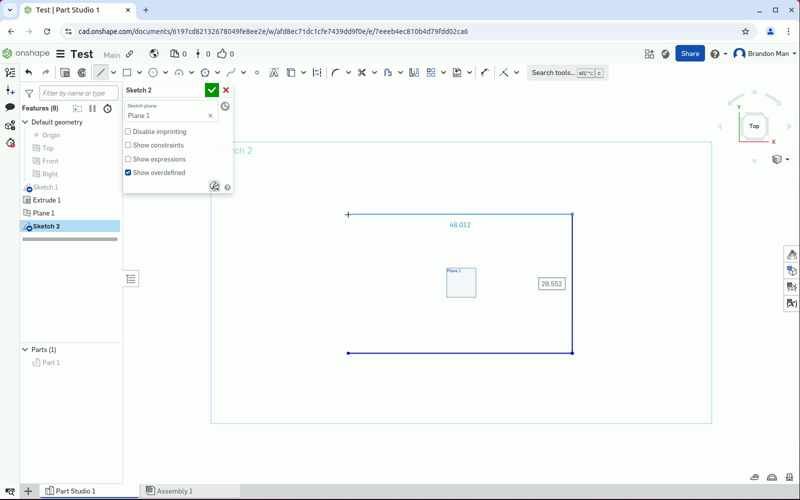
click(348, 214)
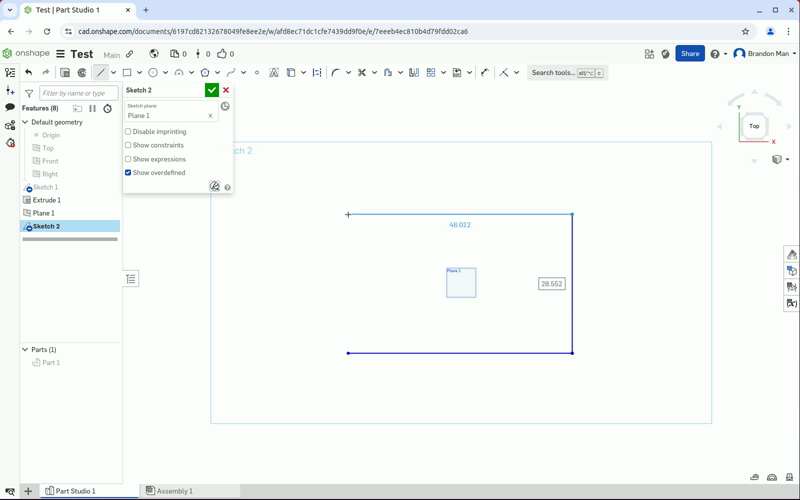
key_up(shift)
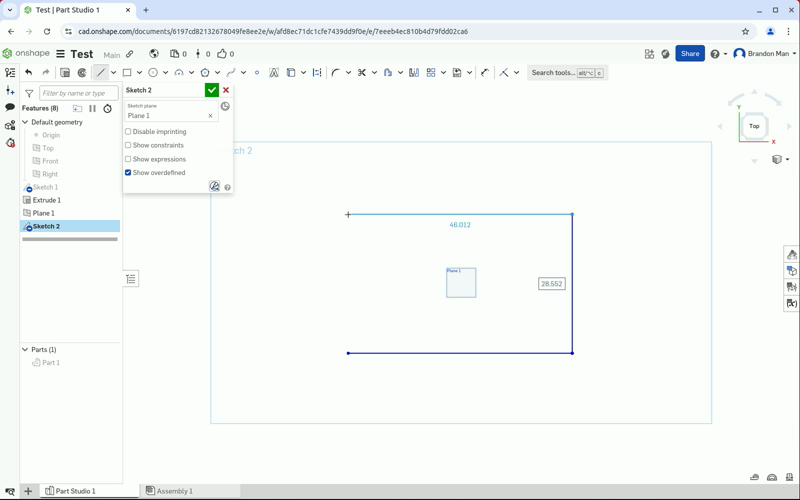
key_down(shift)
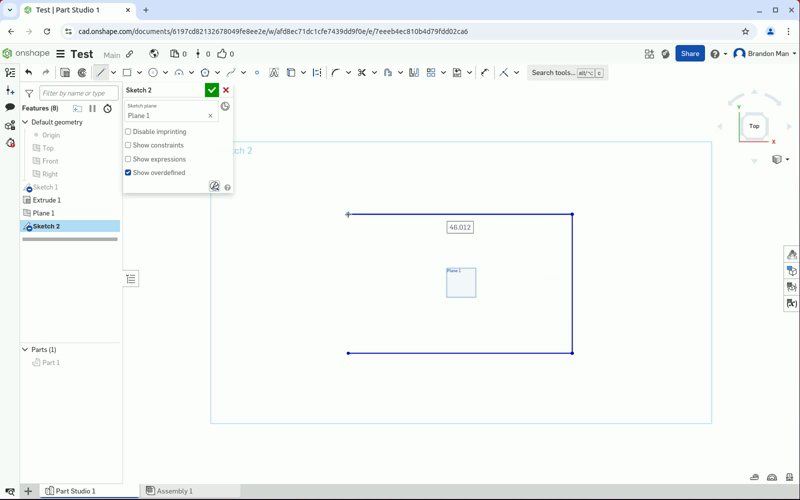
mouse_move(348, 353)
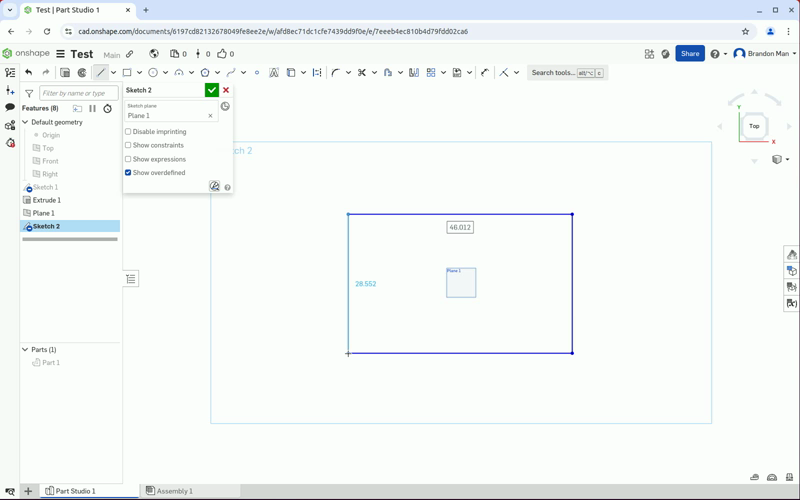
key_up(shift)
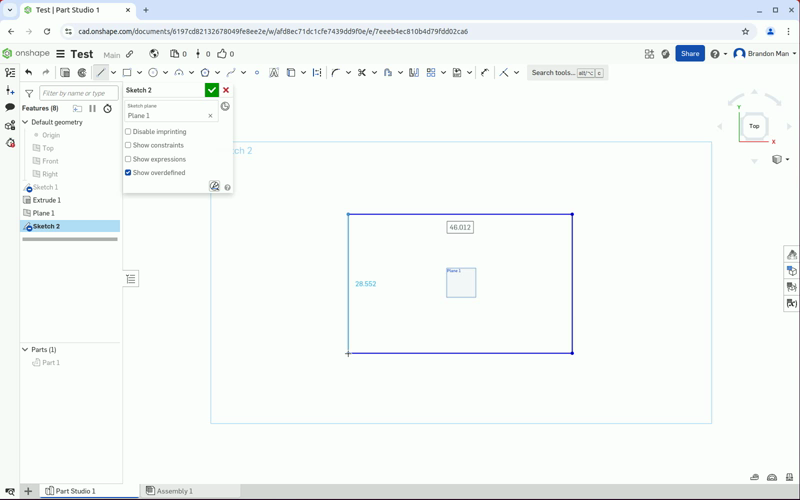
click(348, 353)
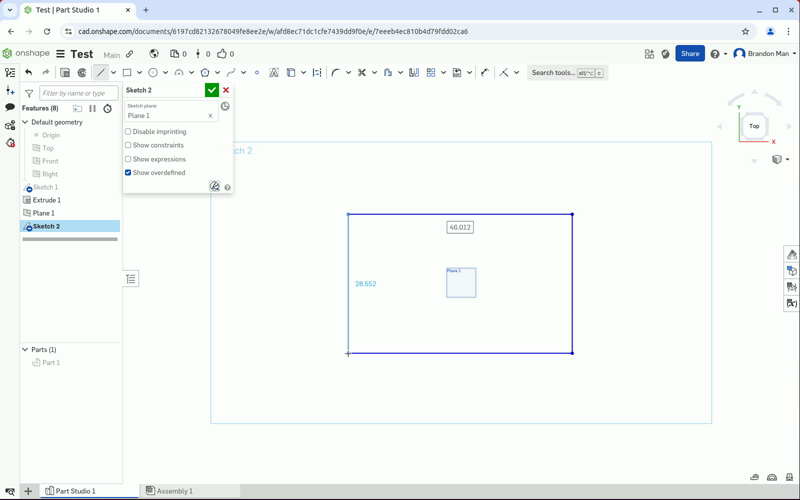
key(esc)
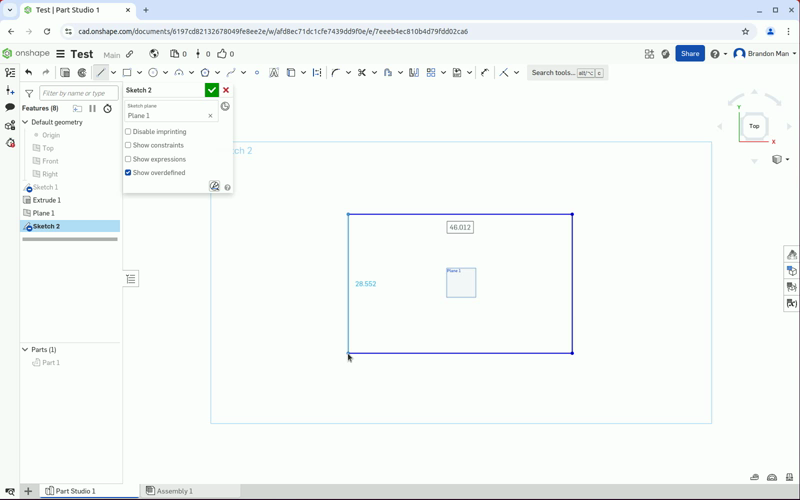
key(l)
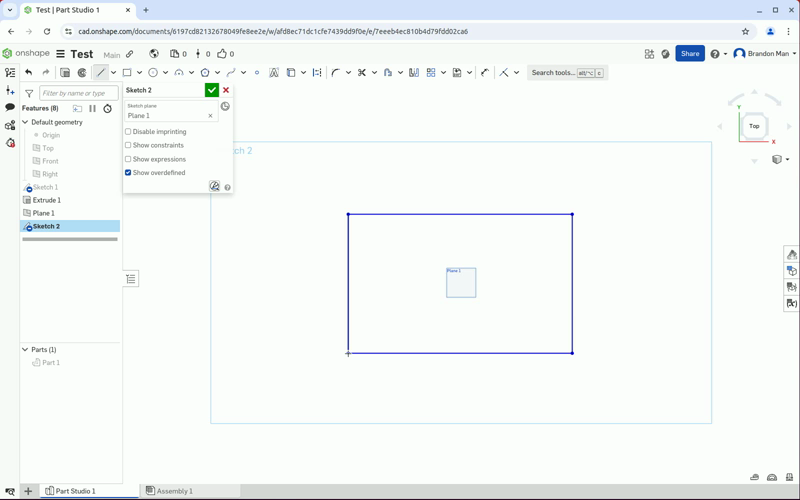
key_down(shift)
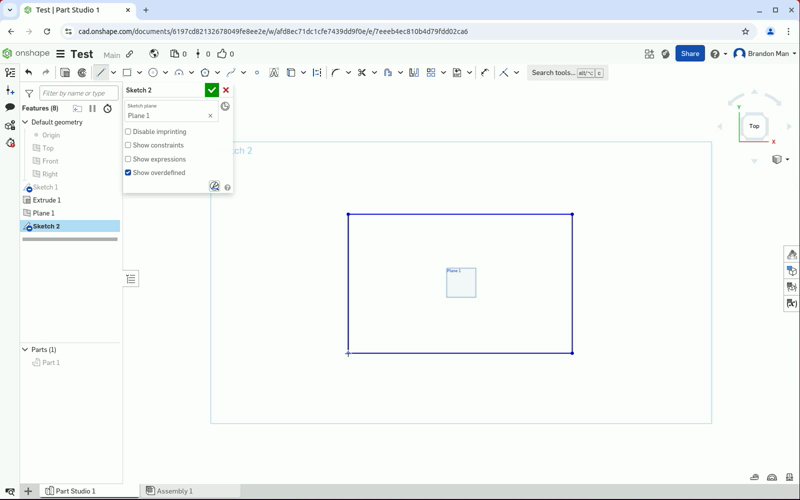
mouse_move(359, 341)
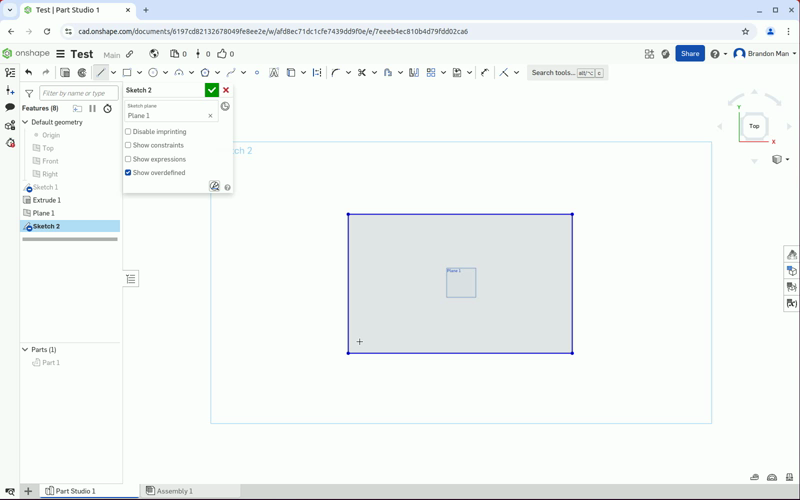
click(359, 341)
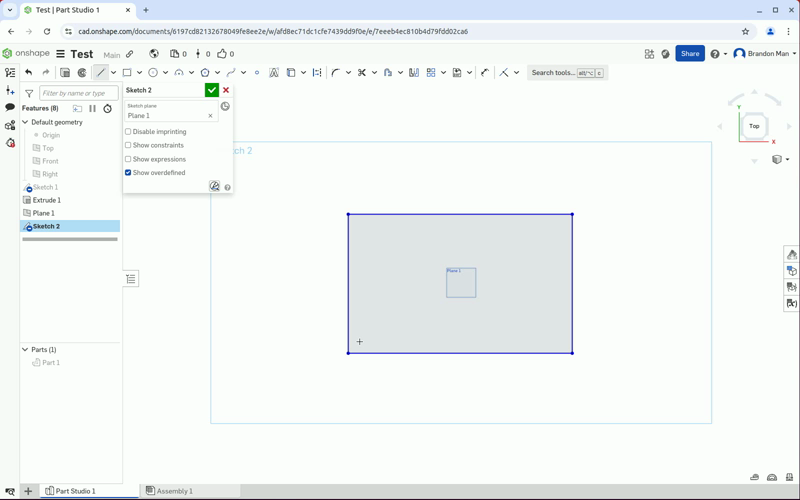
key_up(shift)
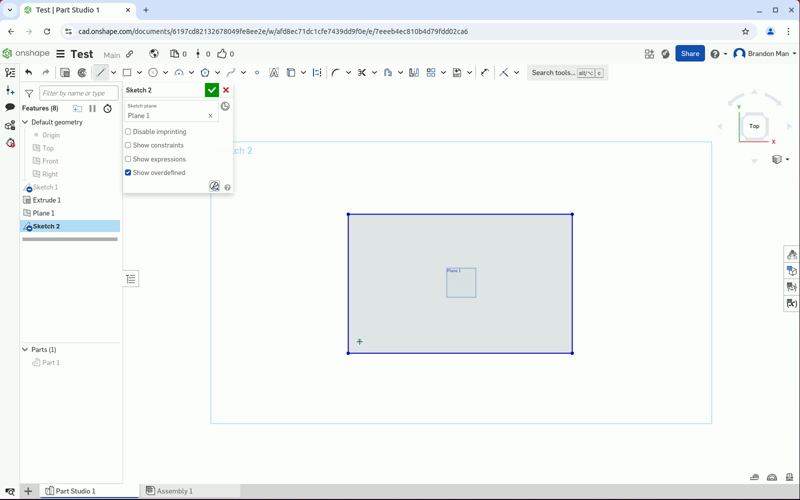
key_down(shift)
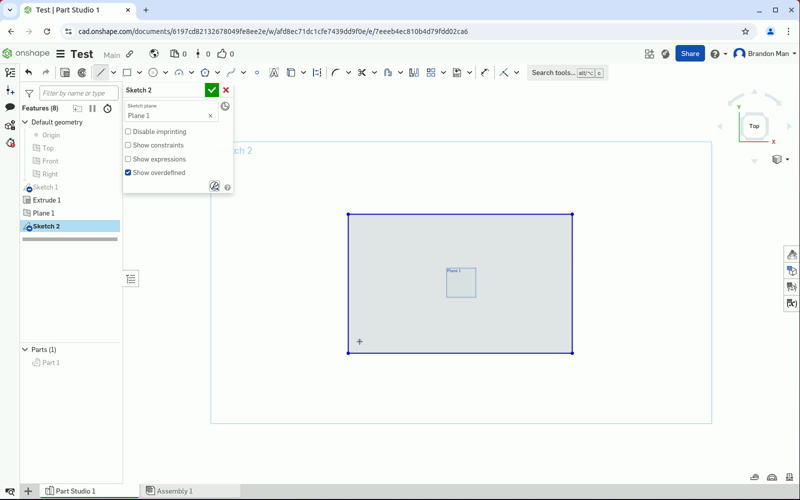
mouse_move(560, 341)
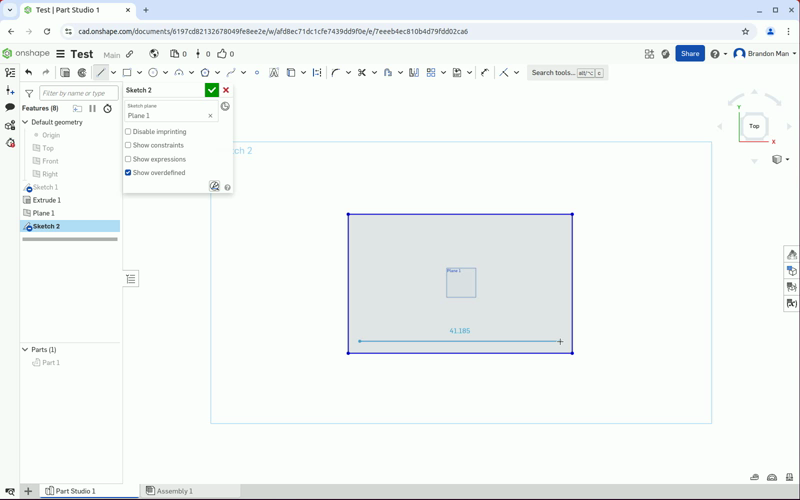
click(560, 341)
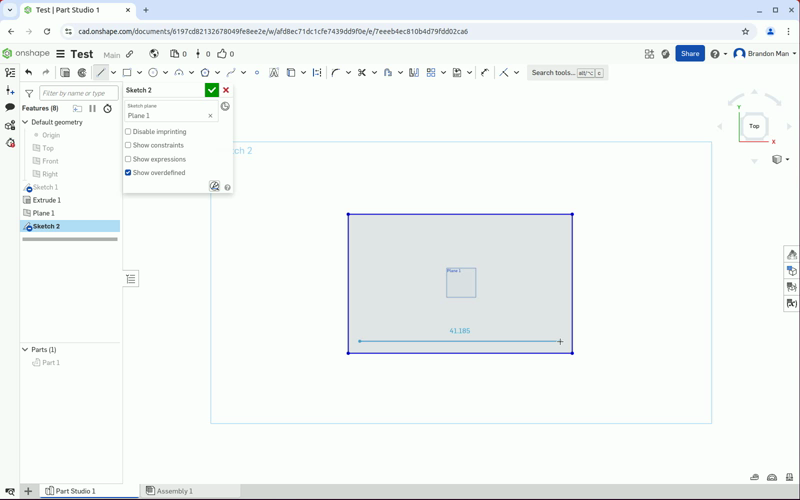
key_up(shift)
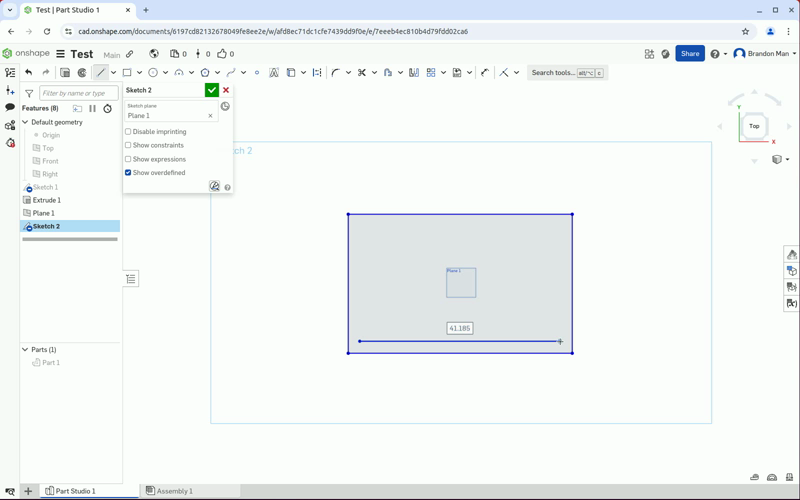
key_down(shift)
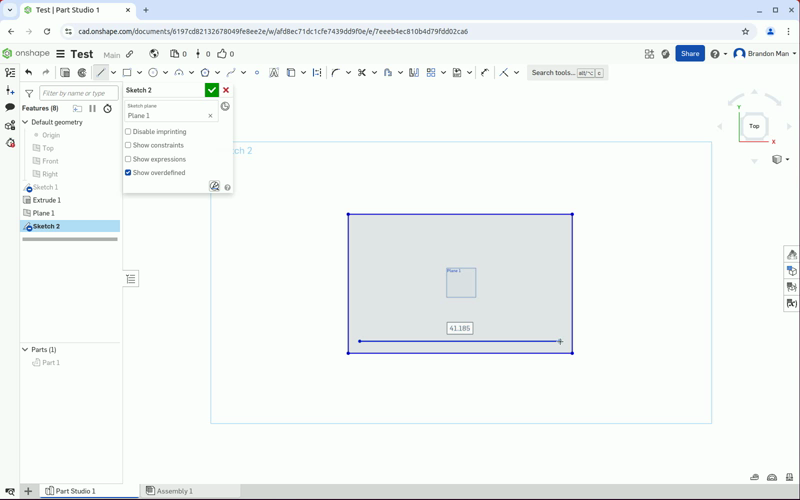
mouse_move(560, 223)
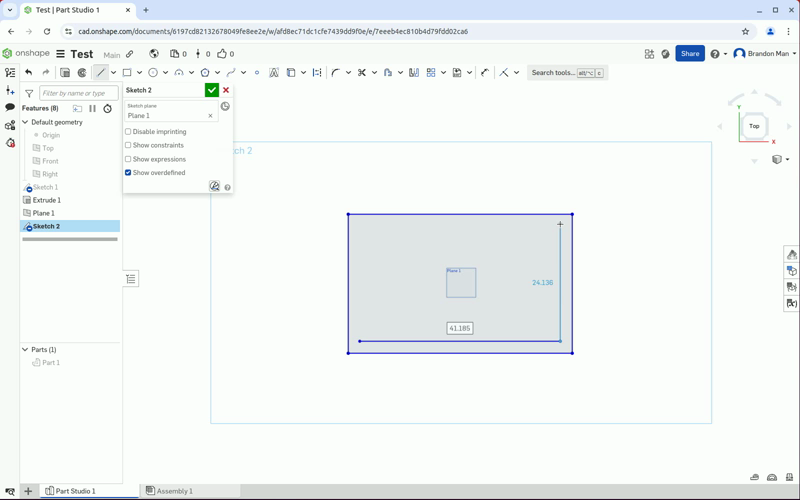
click(560, 223)
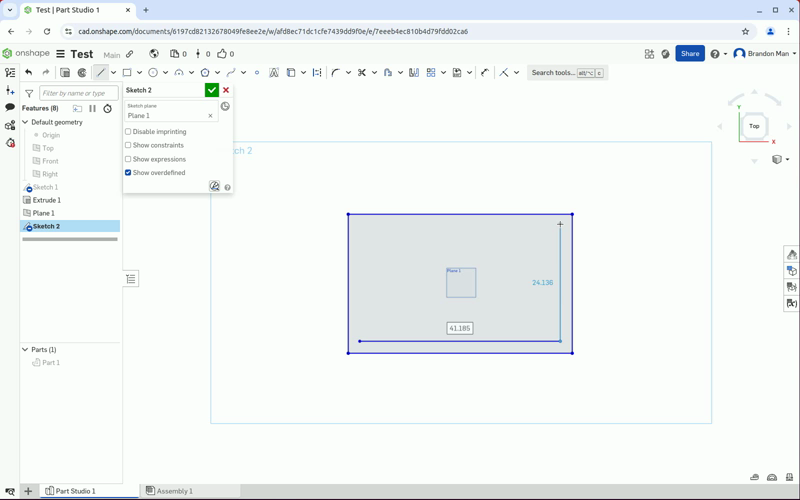
key_up(shift)
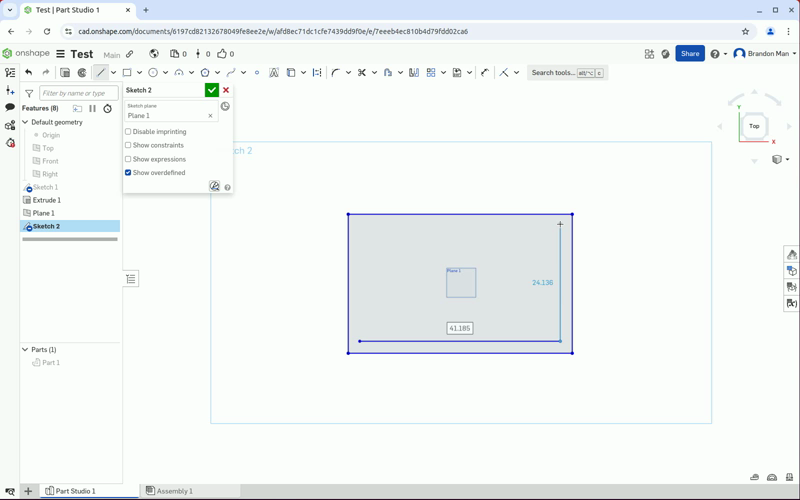
key_down(shift)
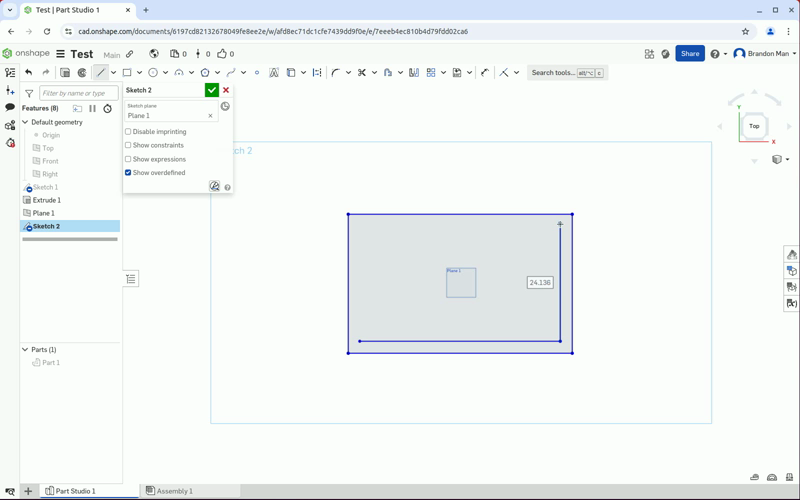
mouse_move(359, 223)
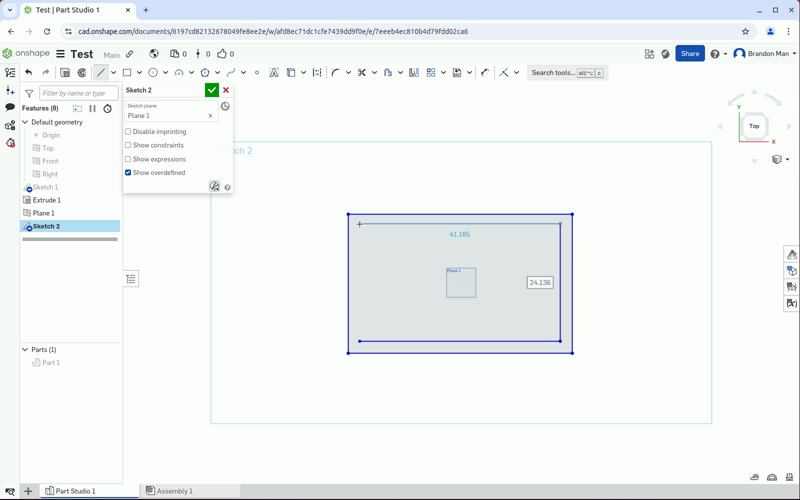
click(359, 223)
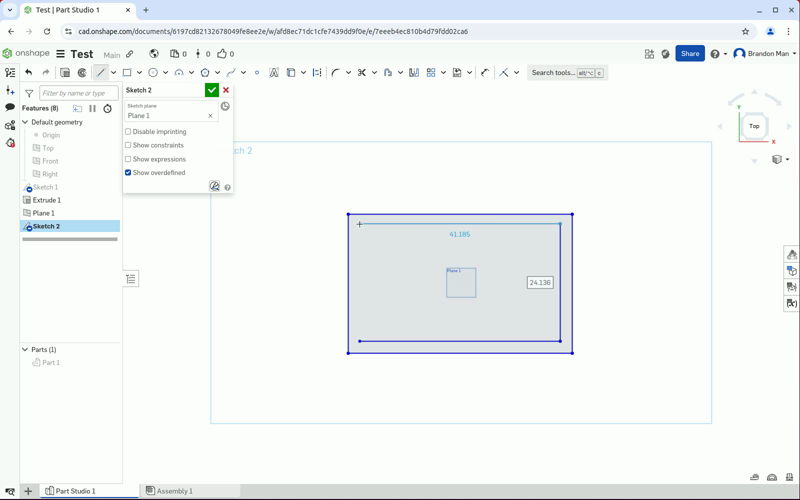
key_up(shift)
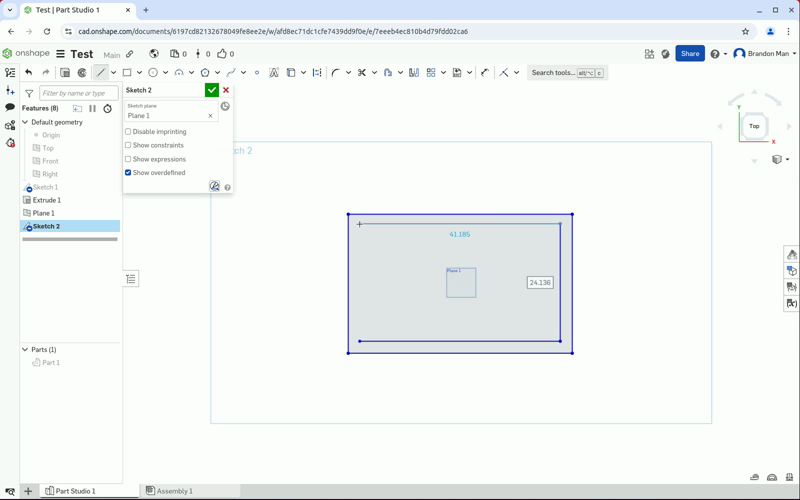
key_down(shift)
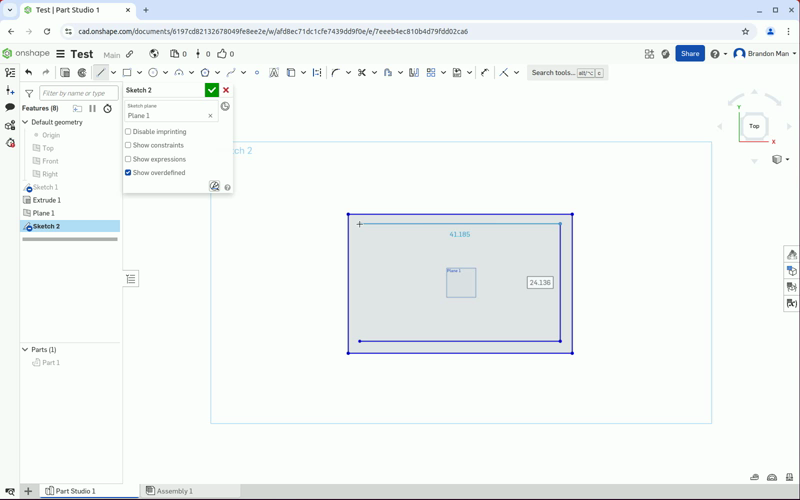
mouse_move(359, 341)
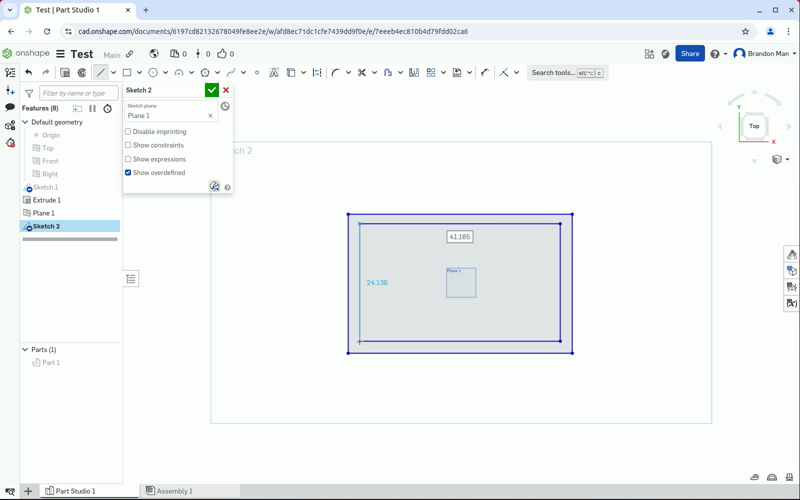
key_up(shift)
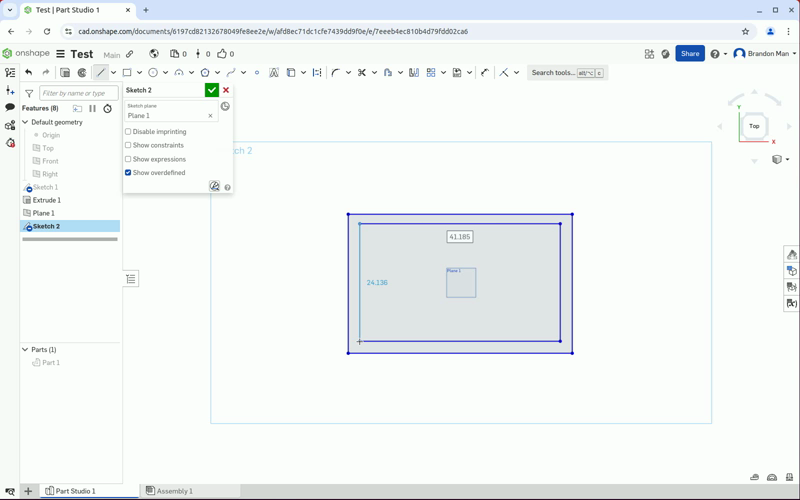
click(359, 341)
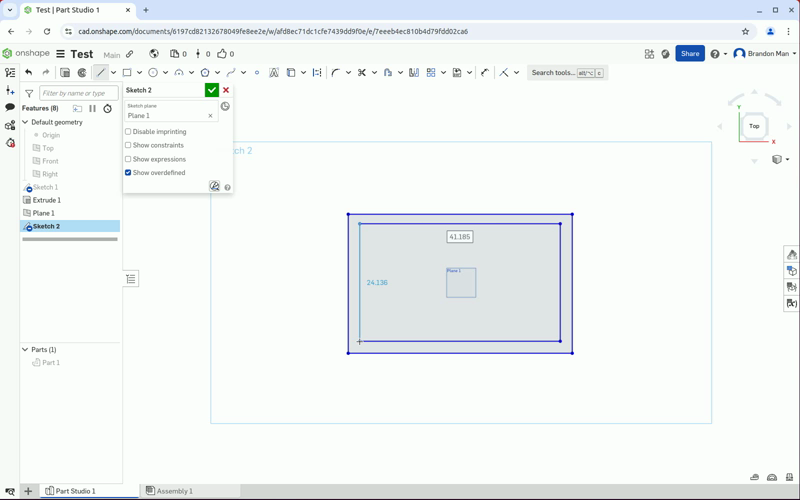
key(esc)
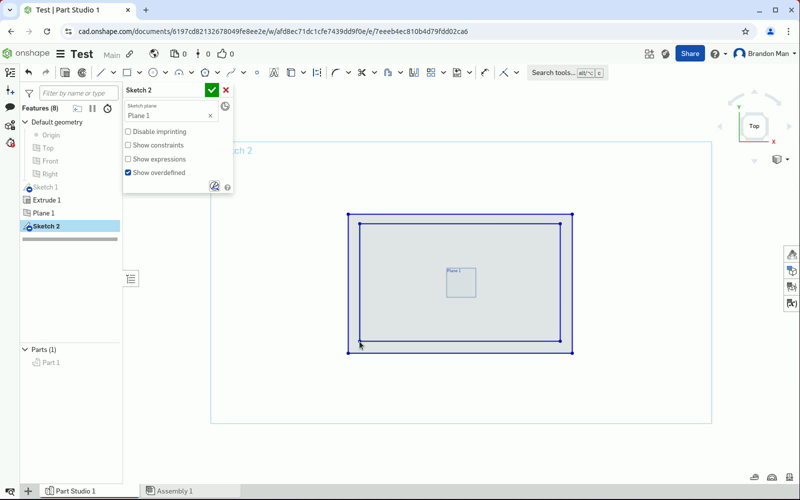
mouse_move(353, 341)
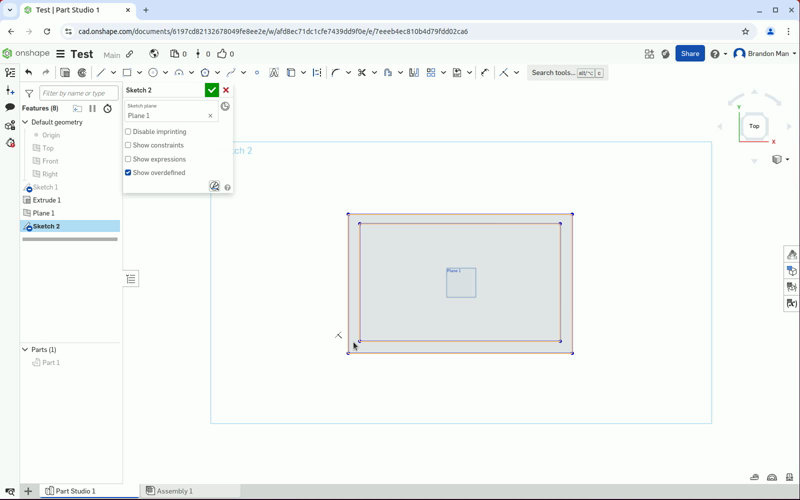
click(353, 341)
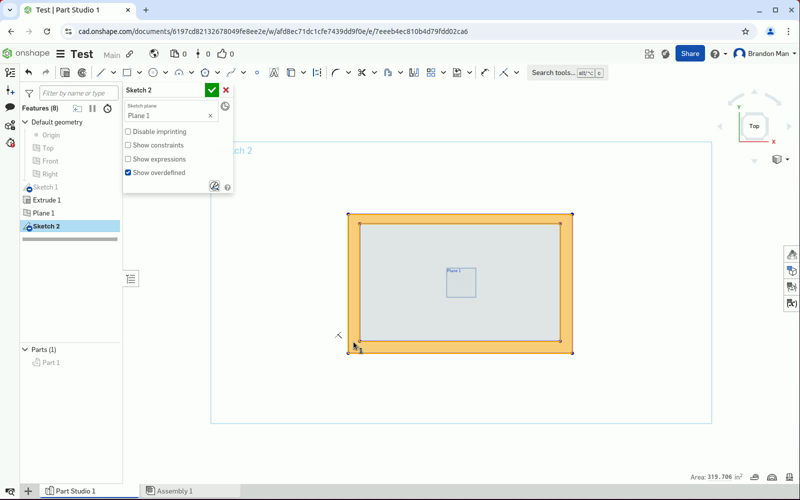
mouse_move(73, 352)
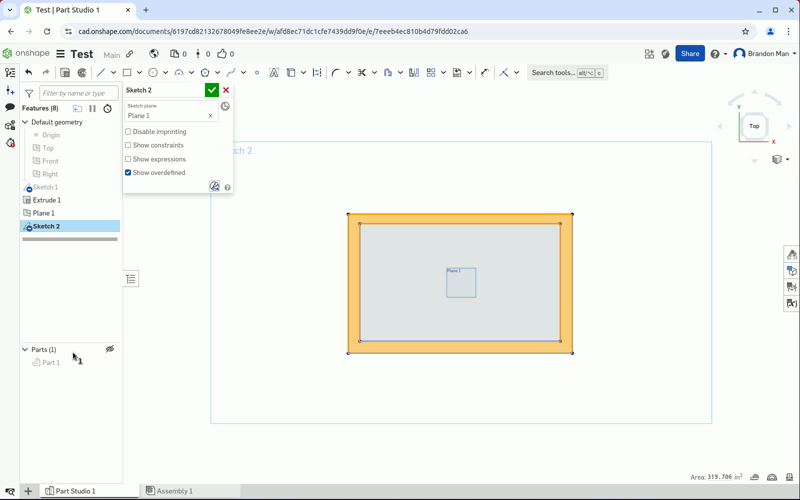
key(shift+y)
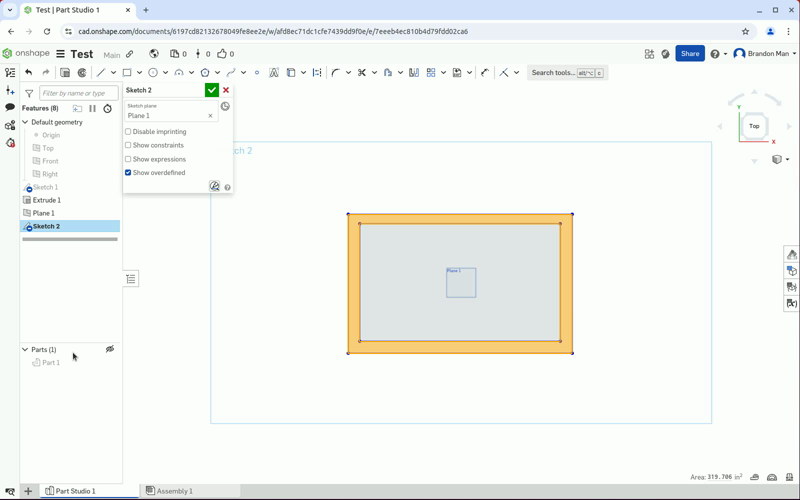
key(shift+e)
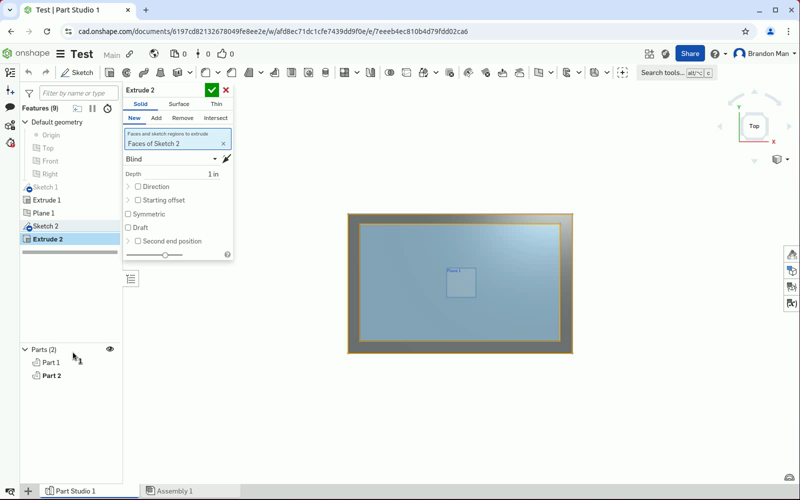
mouse_move(143, 106)
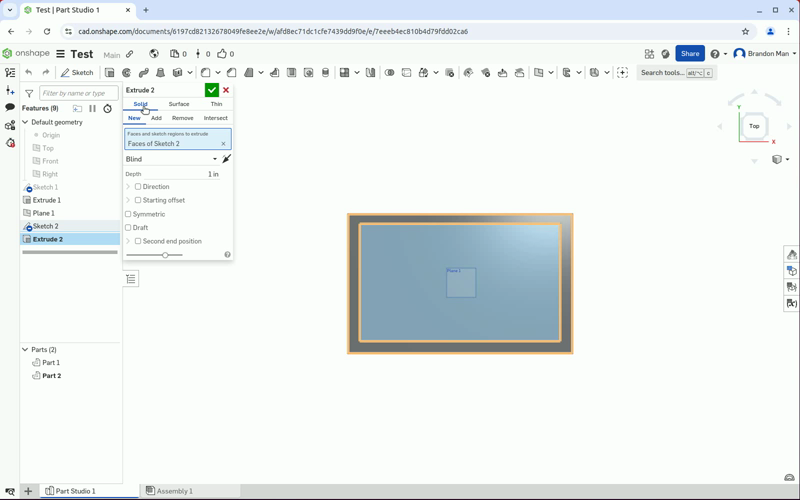
click(143, 106)
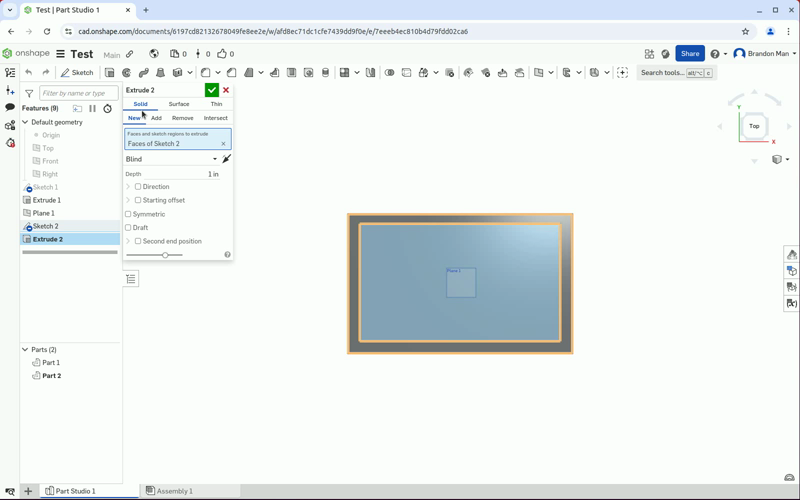
mouse_move(137, 120)
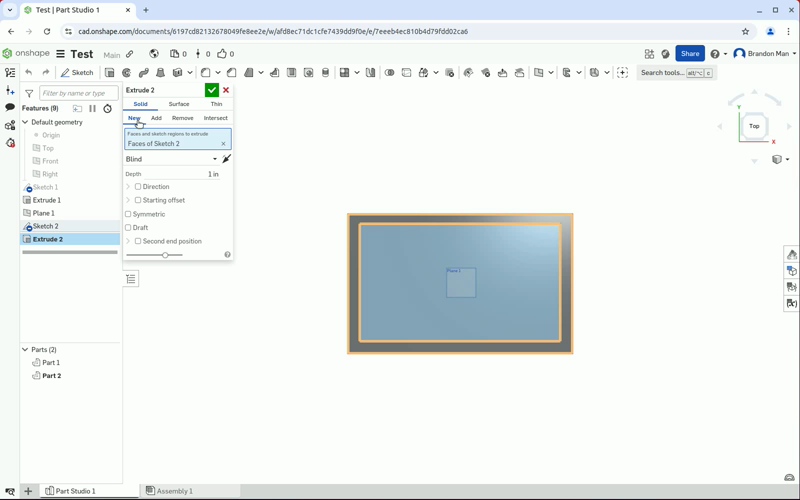
click(137, 120)
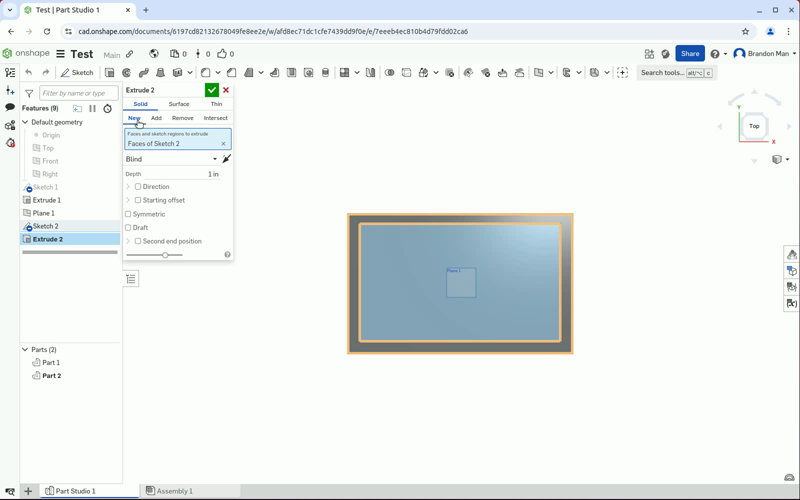
key(tab, 4)
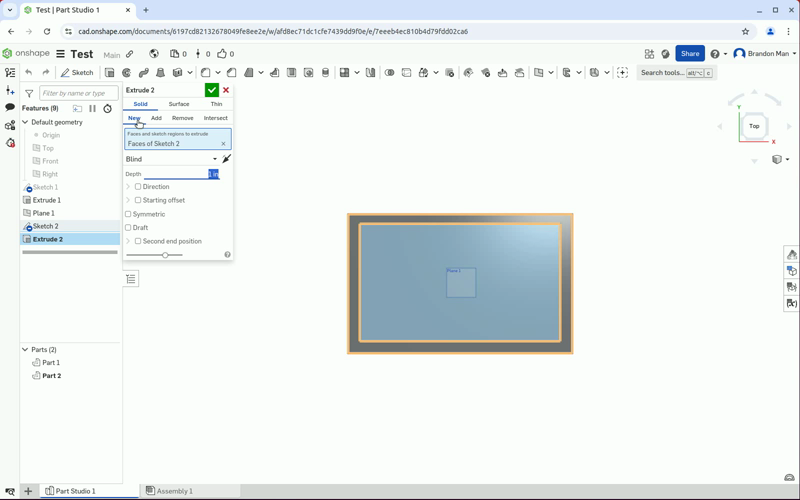
text(1.685)
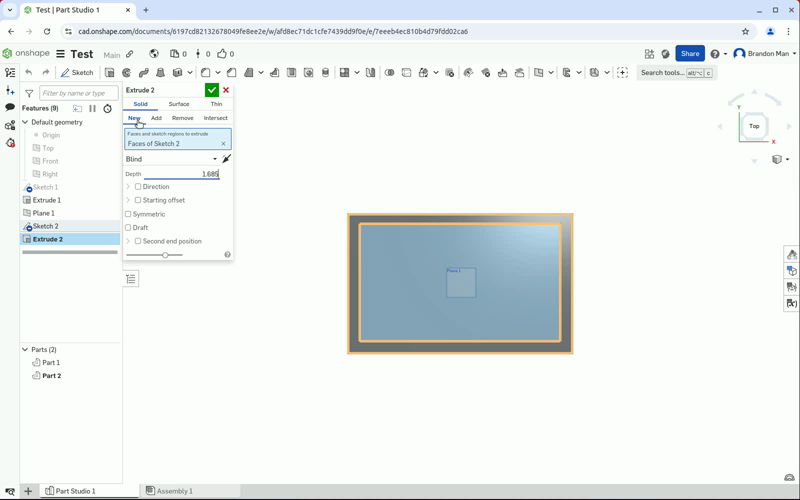
key(enter)
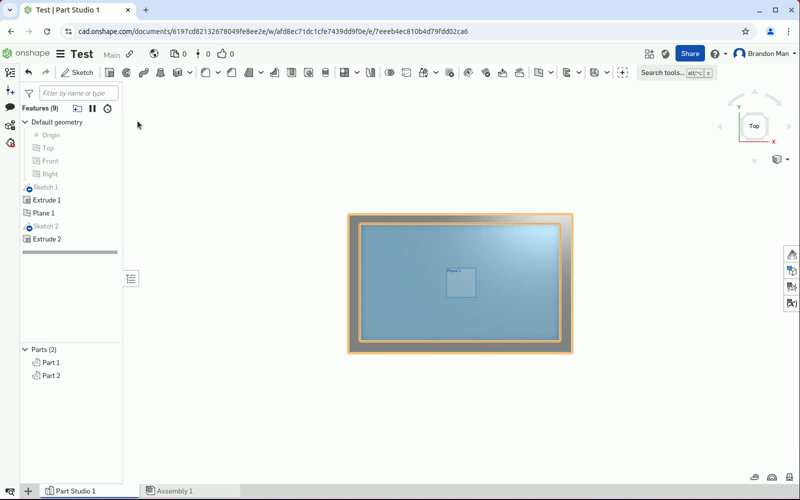
key(shift+h)
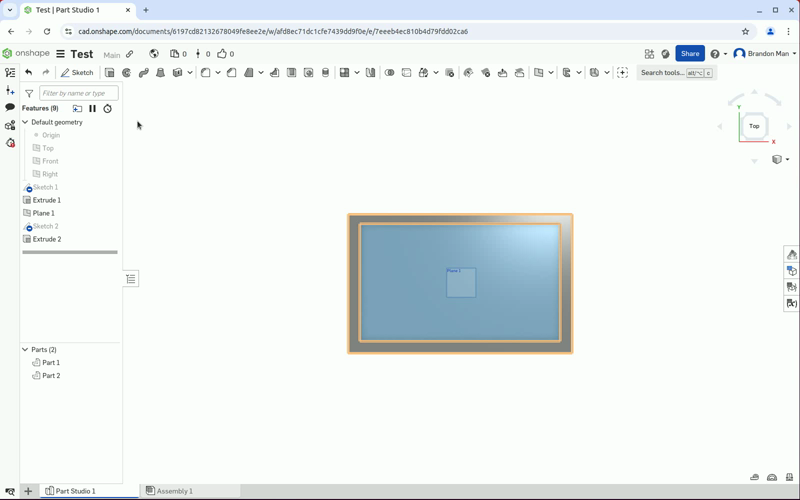
key(shift+h)
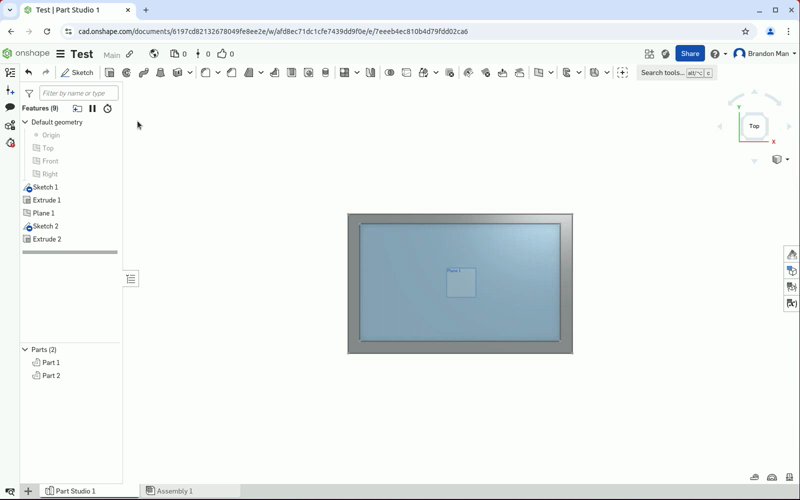
key(shift+7)
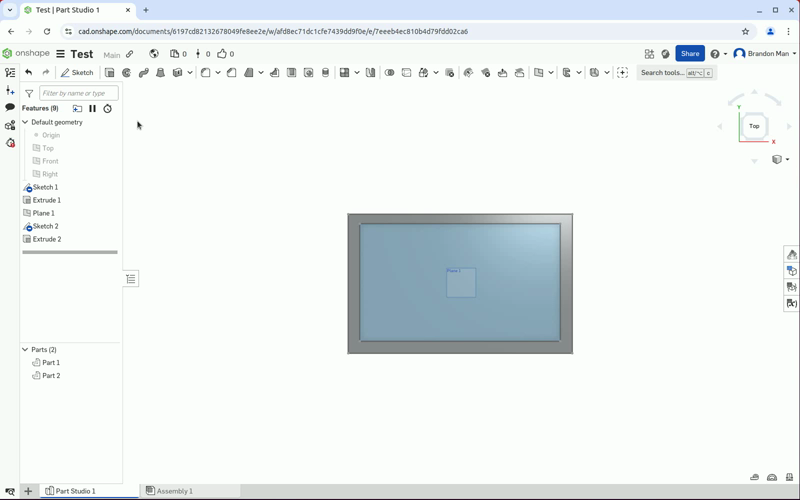
key(up, 3)
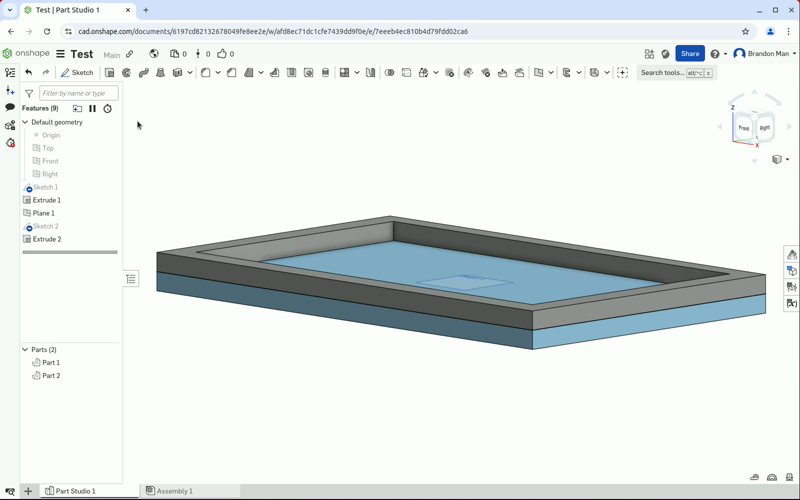
key(left, 3)
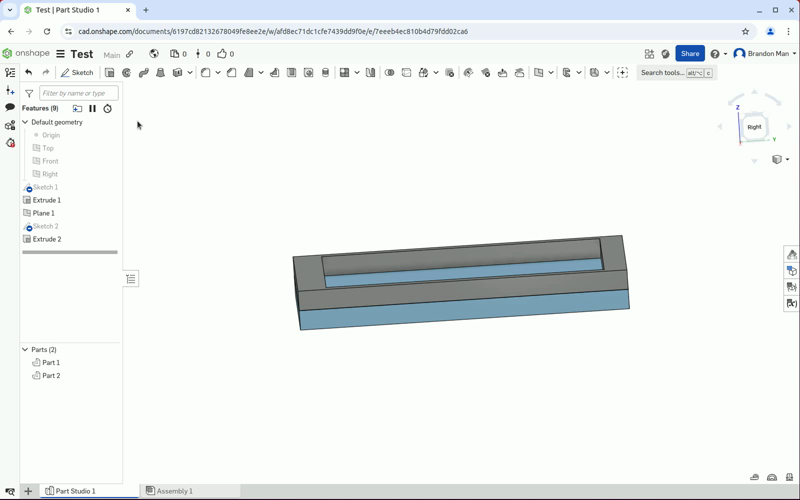
key(right, 3)
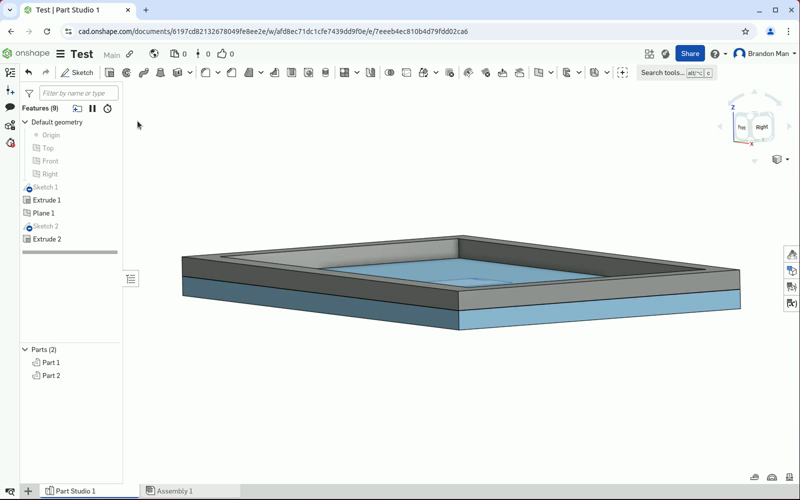
key(down, 3)
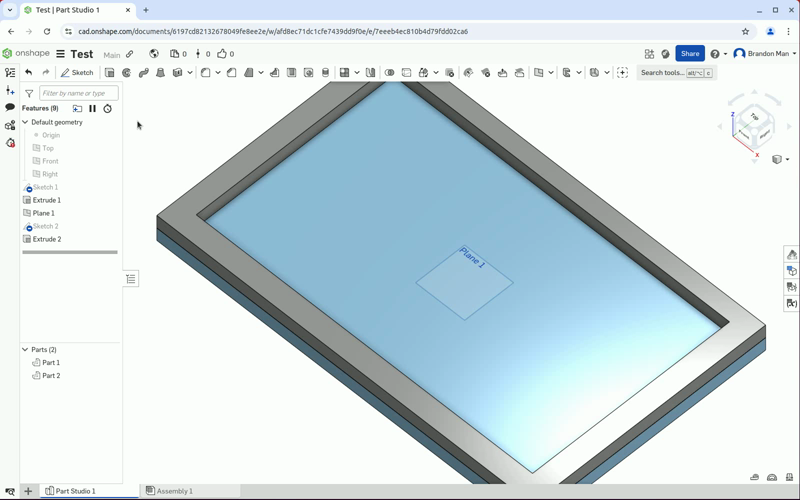
mouse_move(73, 189)
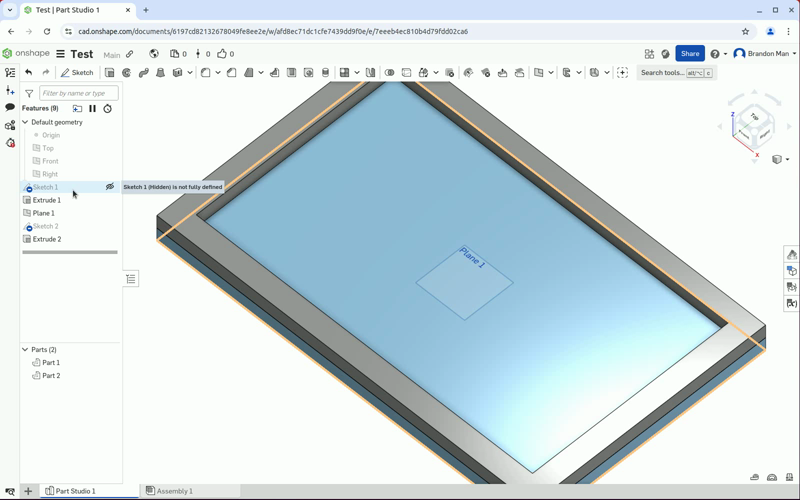
click(73, 189)